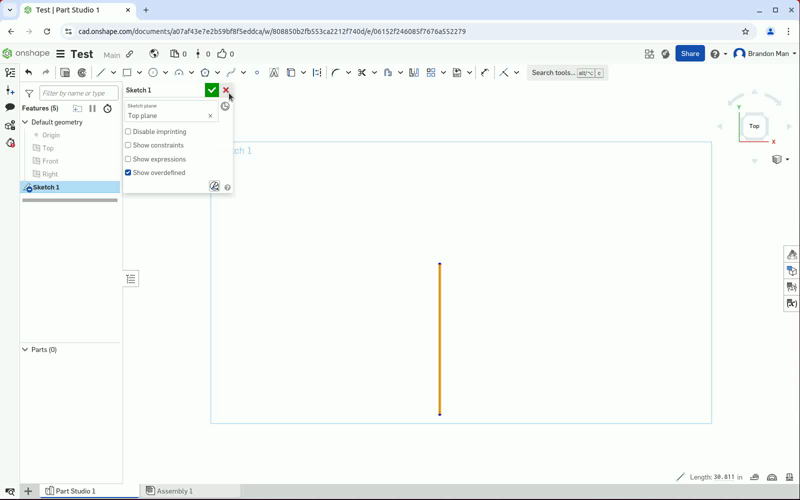
key(shift+h)
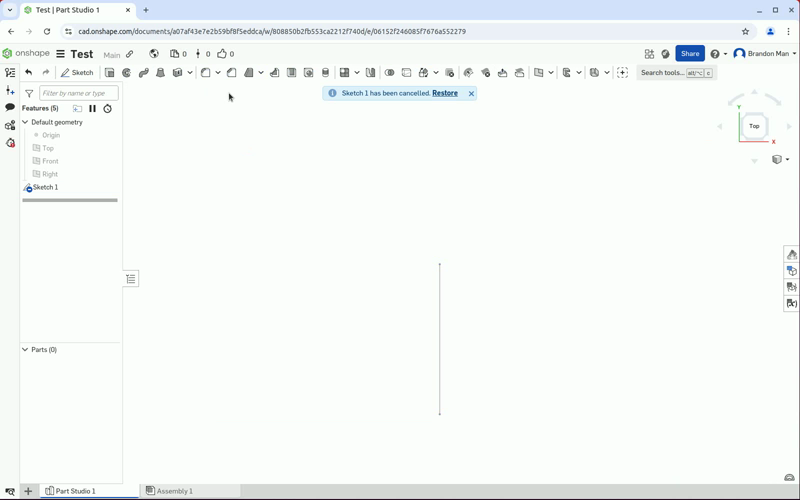
key(shift+s)
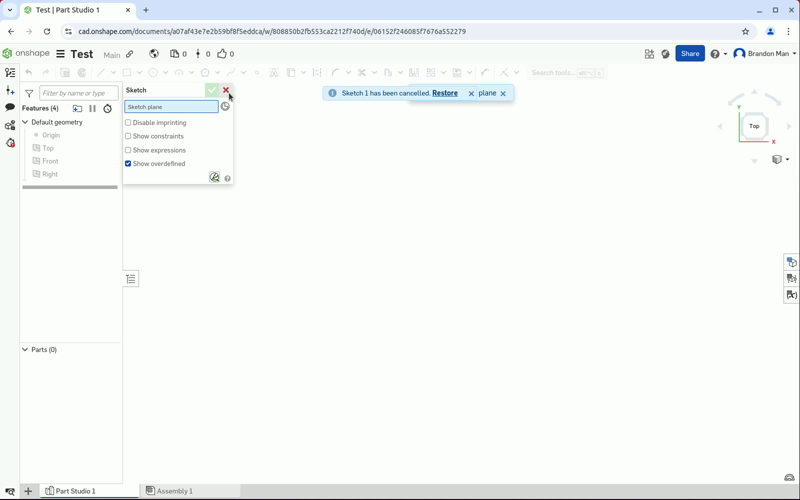
mouse_move(73, 150)
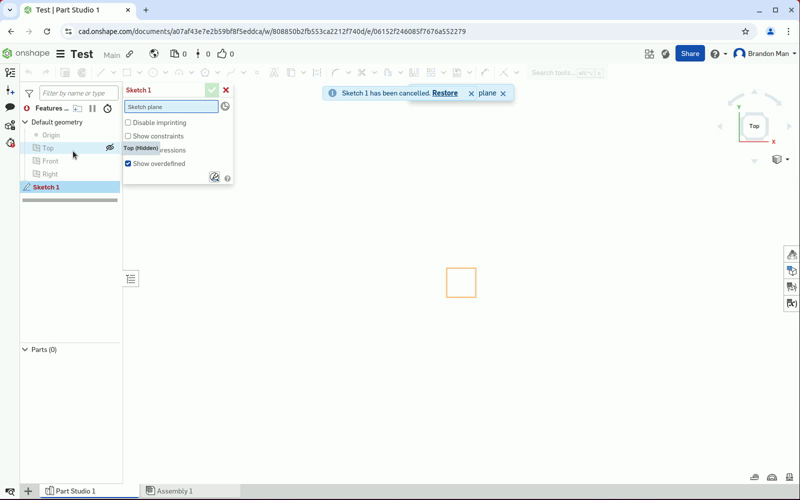
click(73, 150)
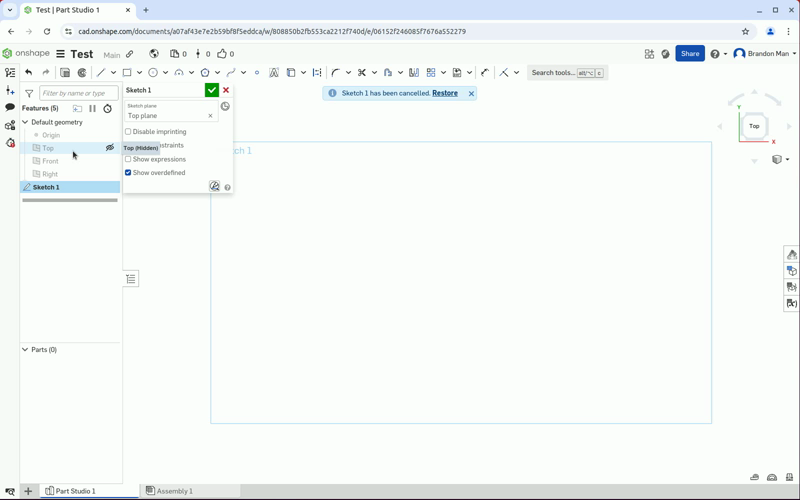
mouse_move(73, 352)
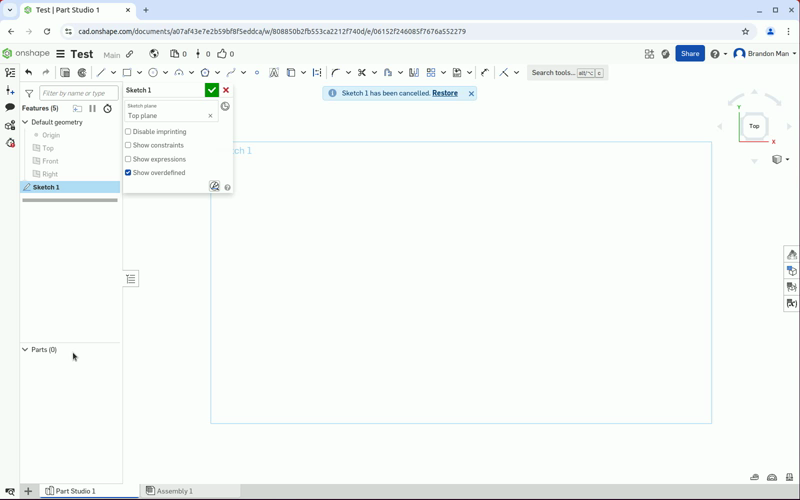
key(y)
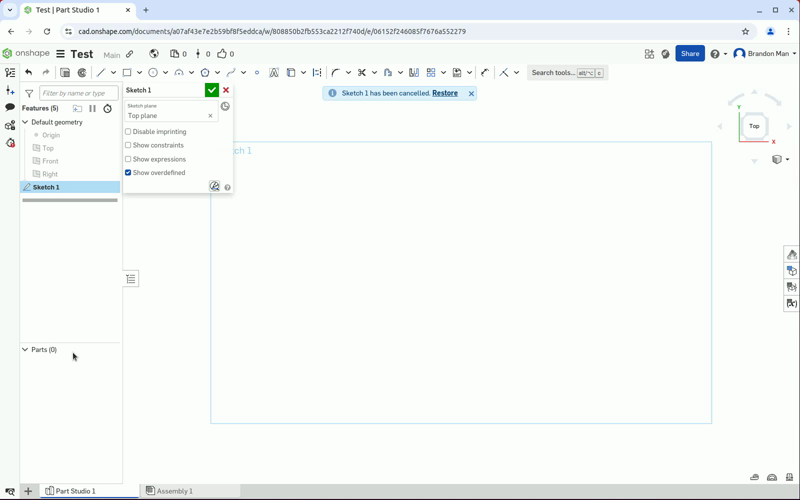
key(c)
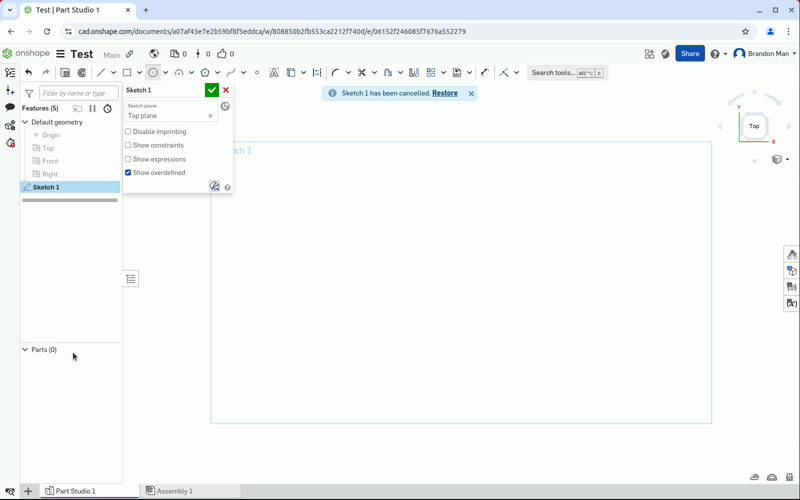
key_down(shift)
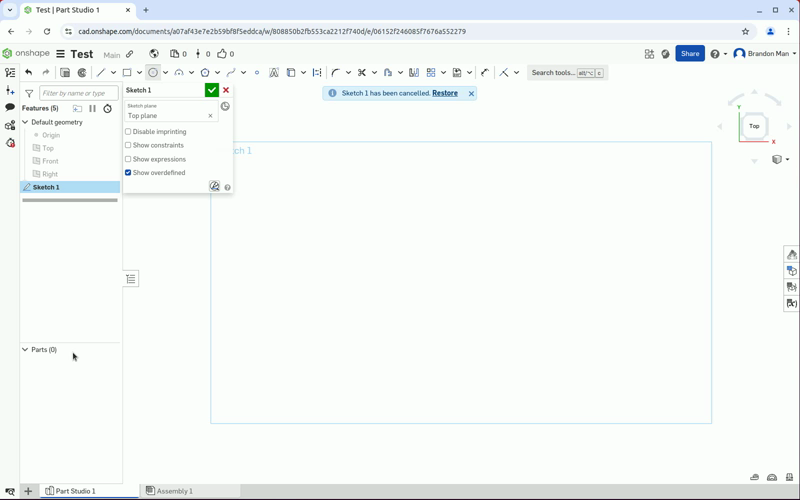
mouse_move(460, 282)
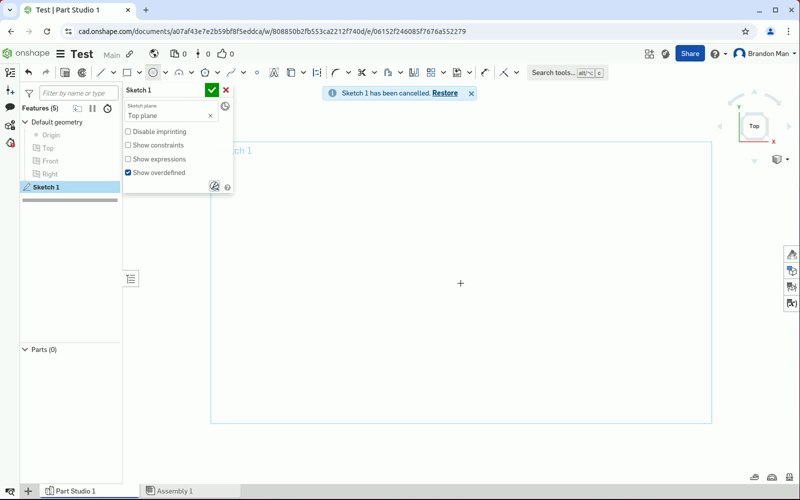
click(460, 282)
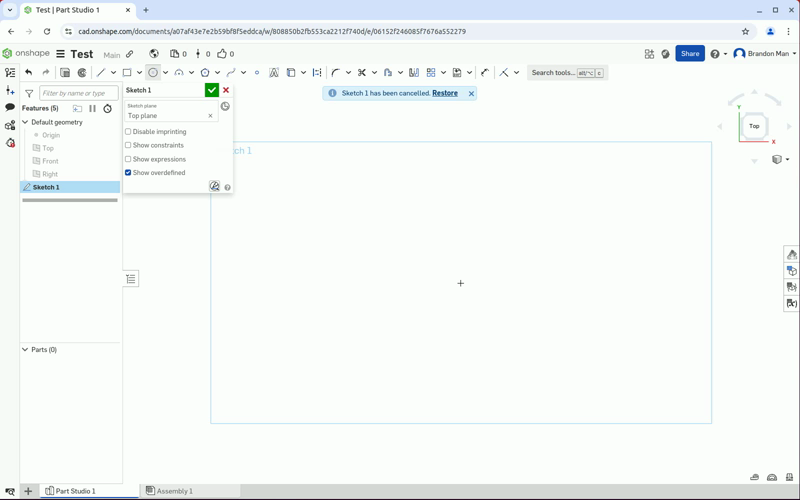
key_up(shift)
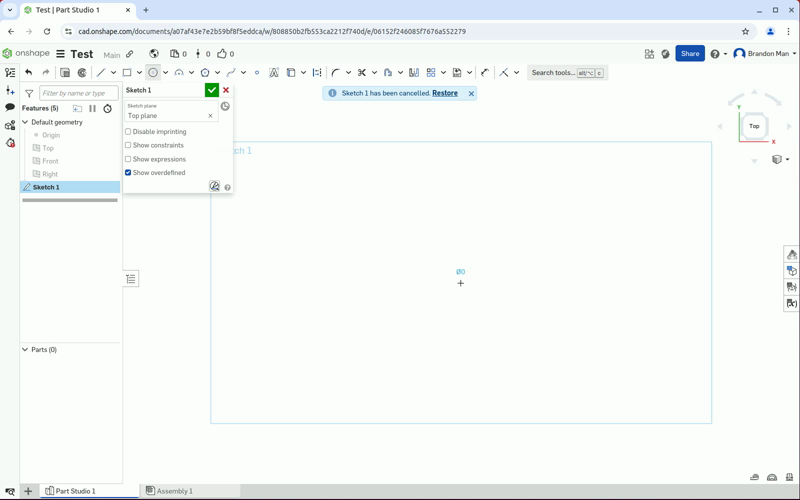
mouse_move(471, 282)
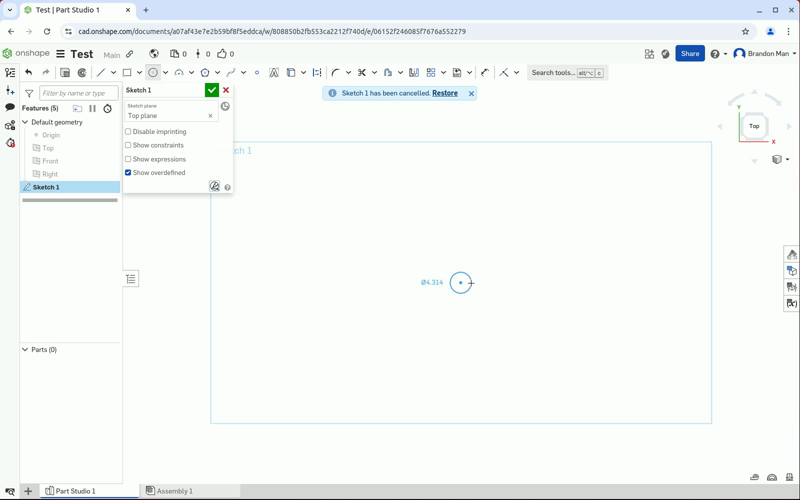
click(471, 282)
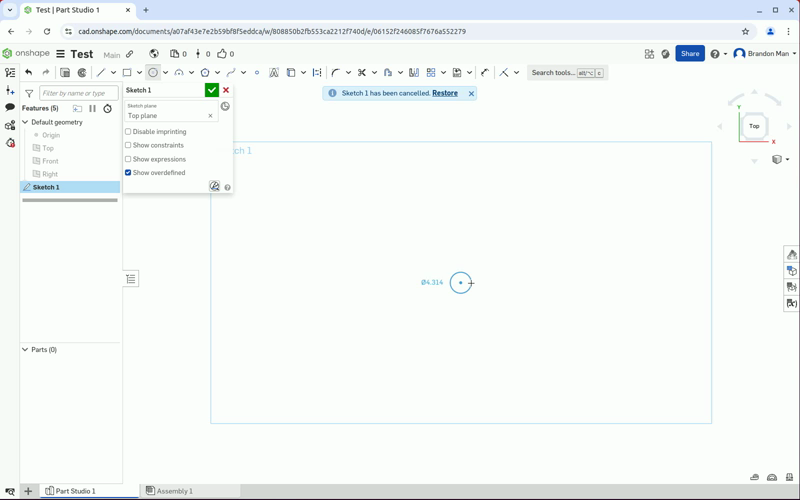
key(esc)
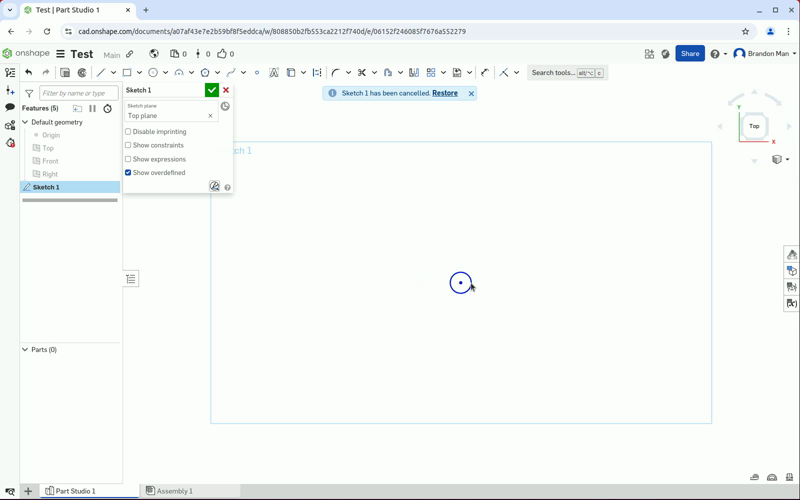
mouse_move(457, 274)
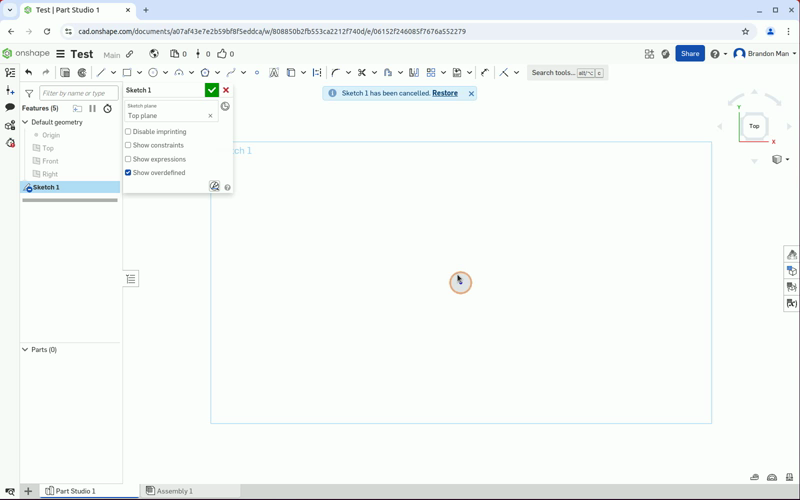
scroll(6)
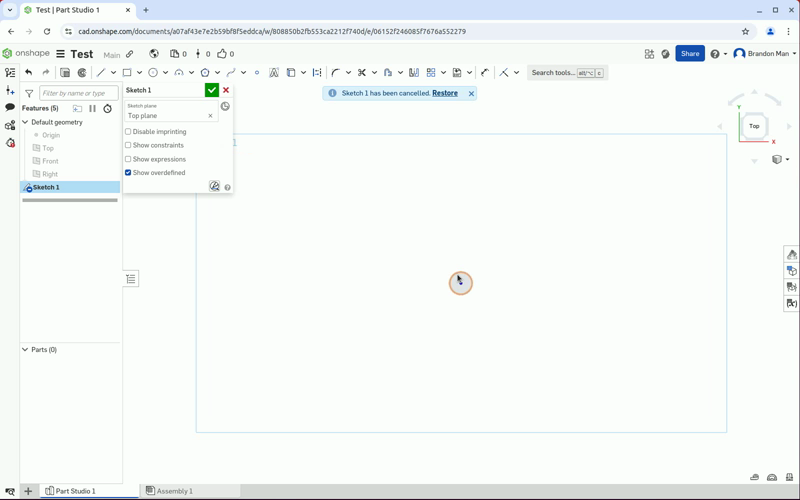
scroll(6)
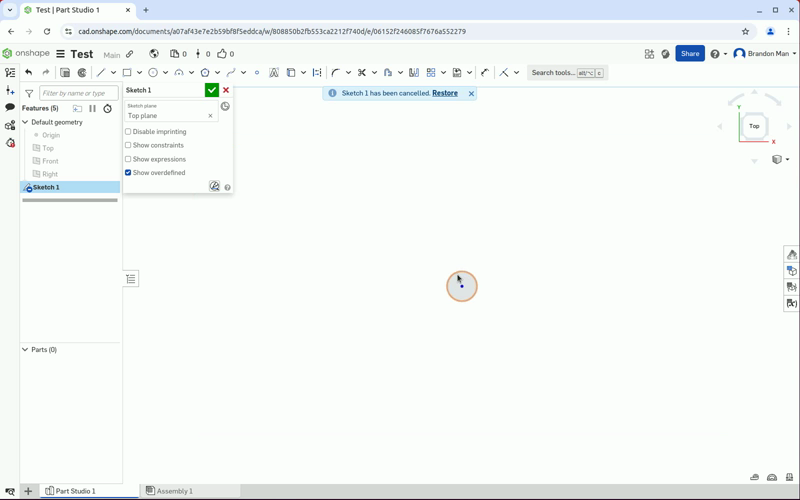
scroll(6)
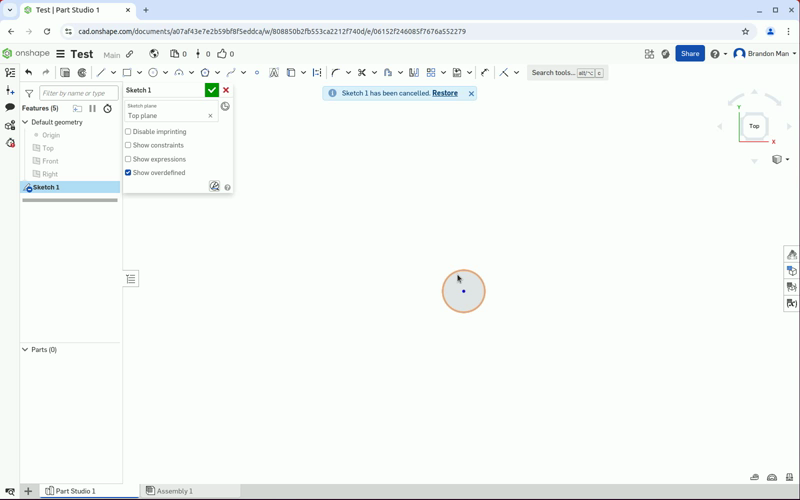
scroll(6)
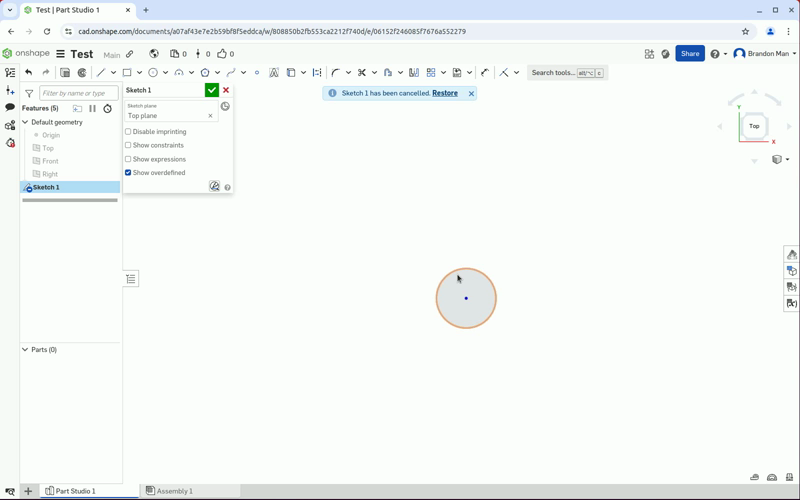
scroll(6)
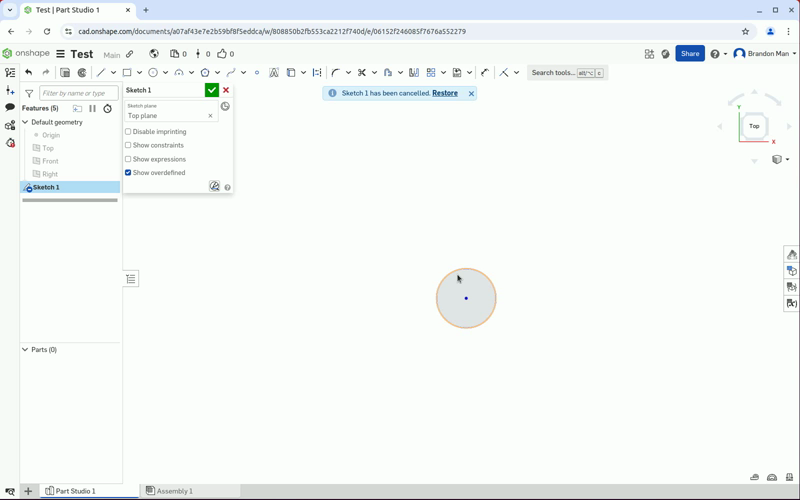
scroll(6)
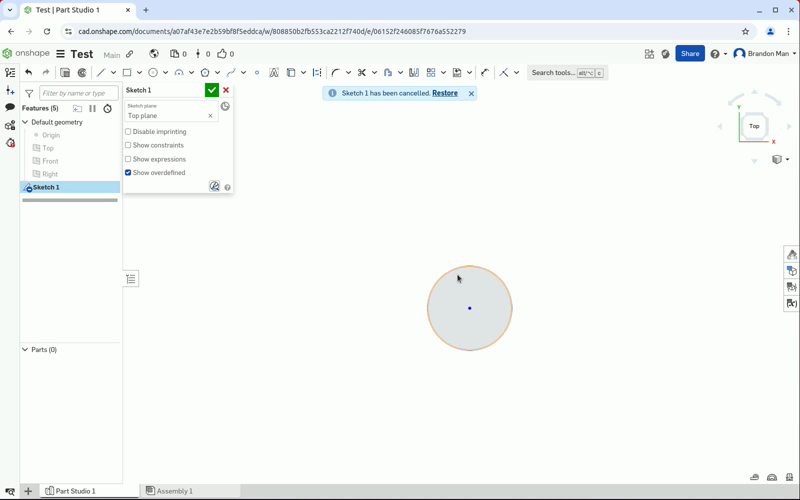
scroll(6)
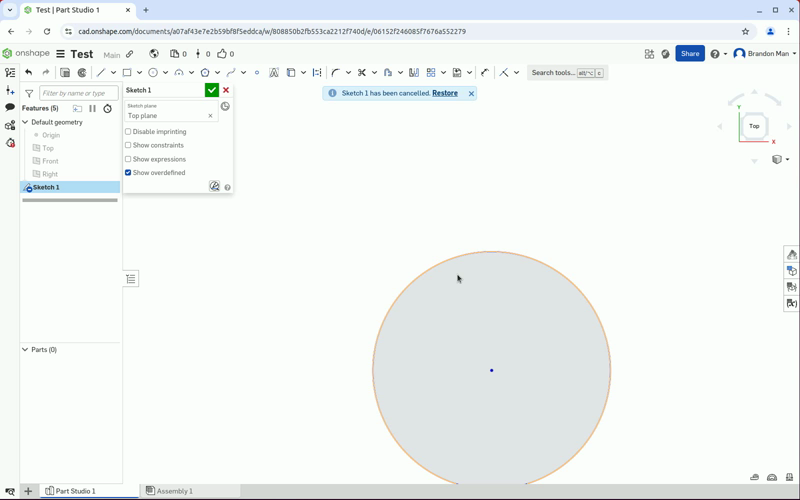
click(457, 274)
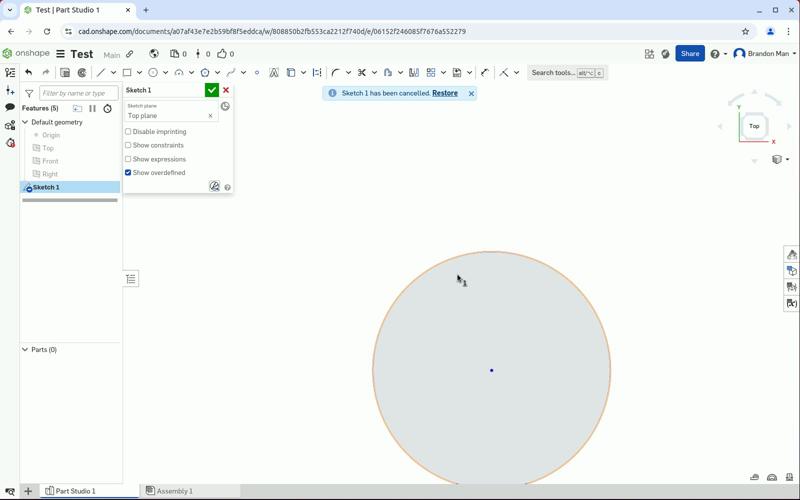
scroll(-6)
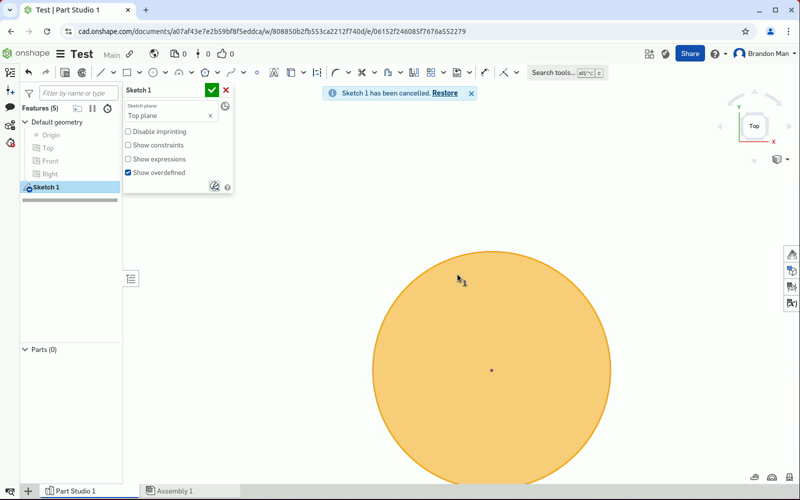
scroll(-6)
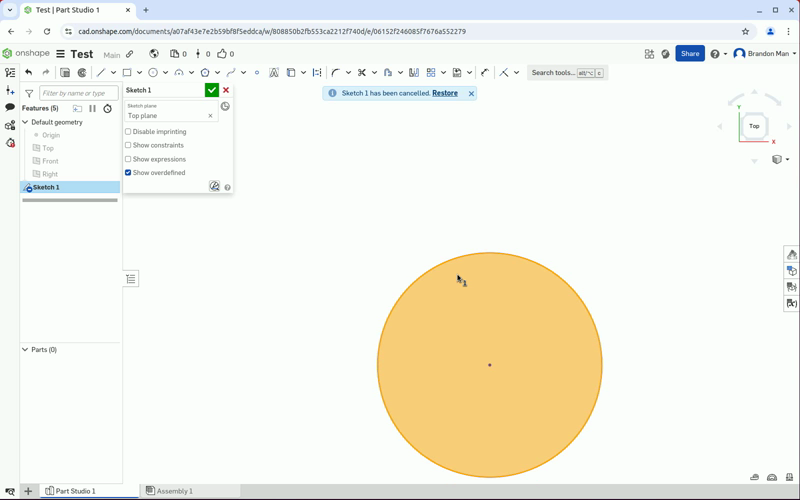
scroll(-6)
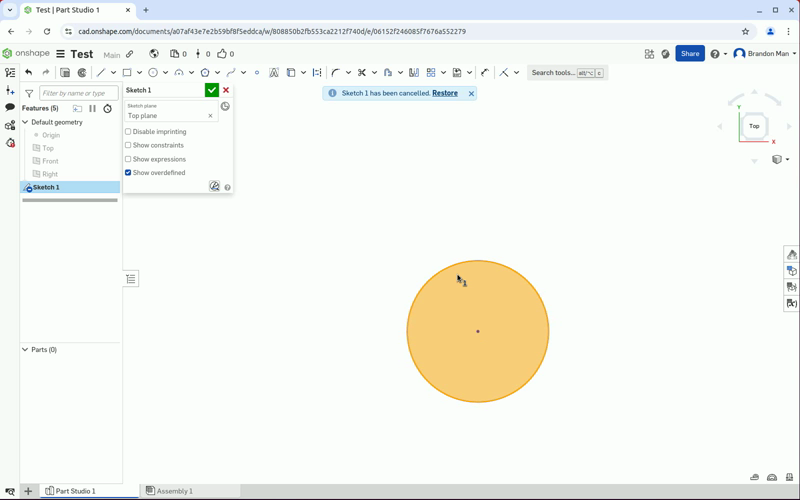
scroll(-6)
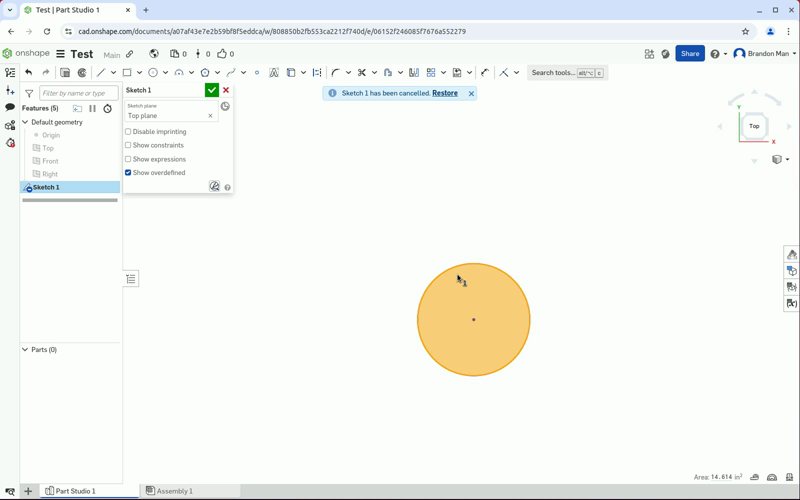
scroll(-6)
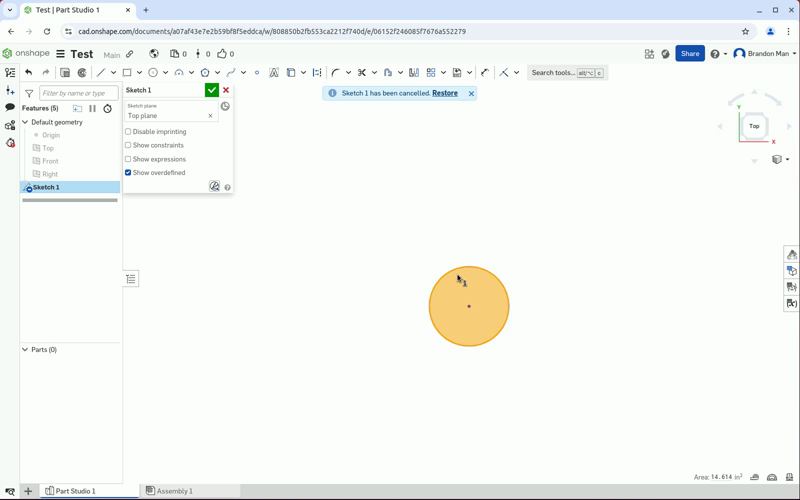
scroll(-6)
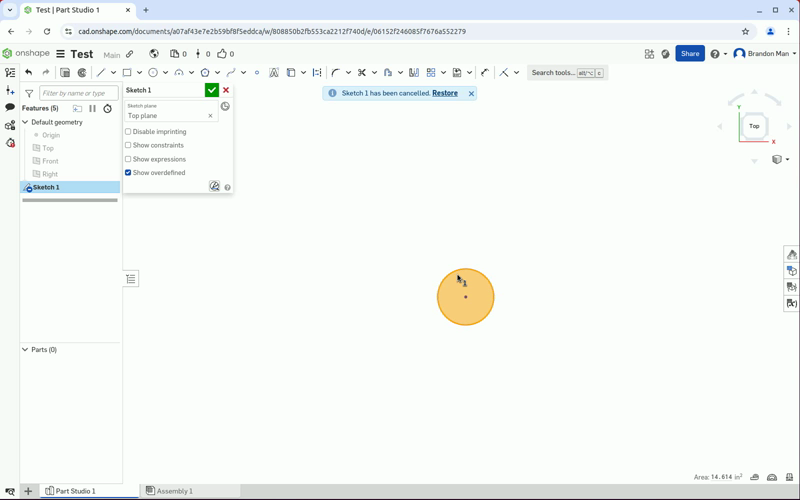
scroll(-6)
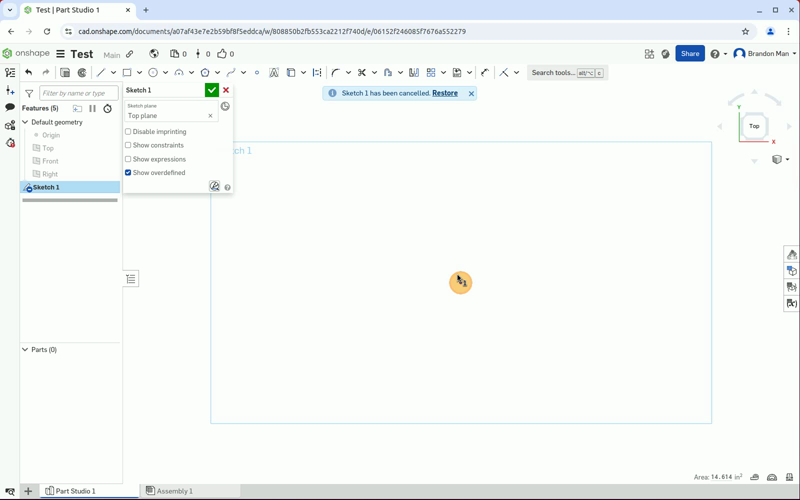
mouse_move(73, 352)
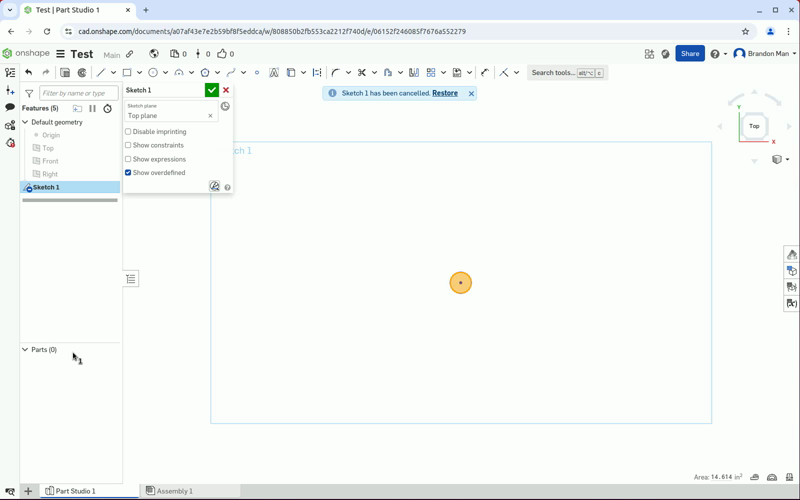
key(shift+y)
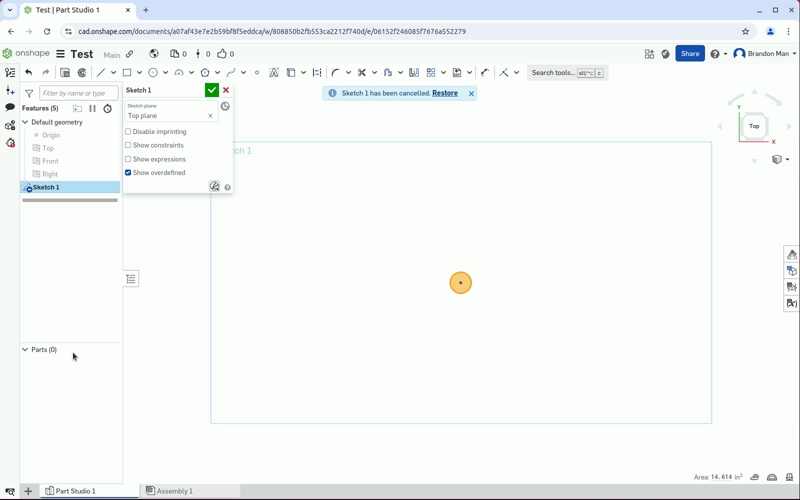
key(shift+e)
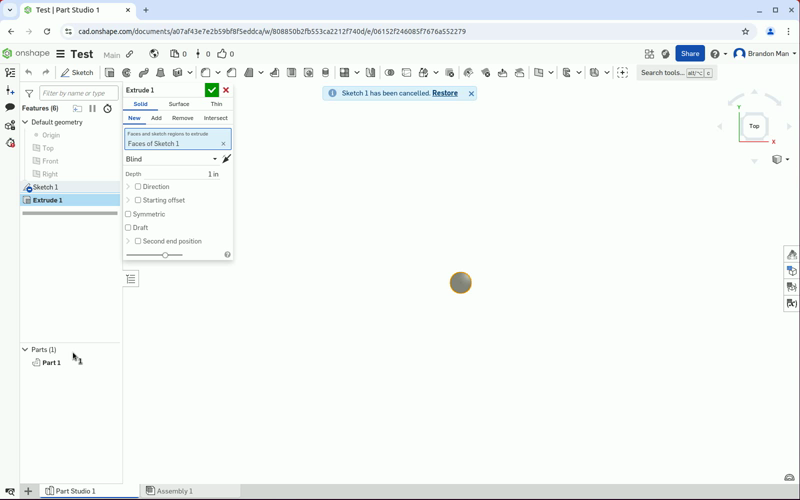
mouse_move(143, 106)
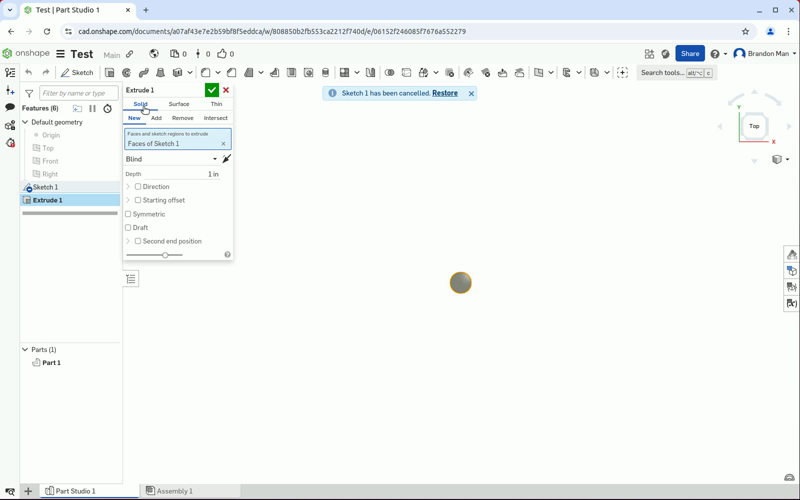
click(143, 106)
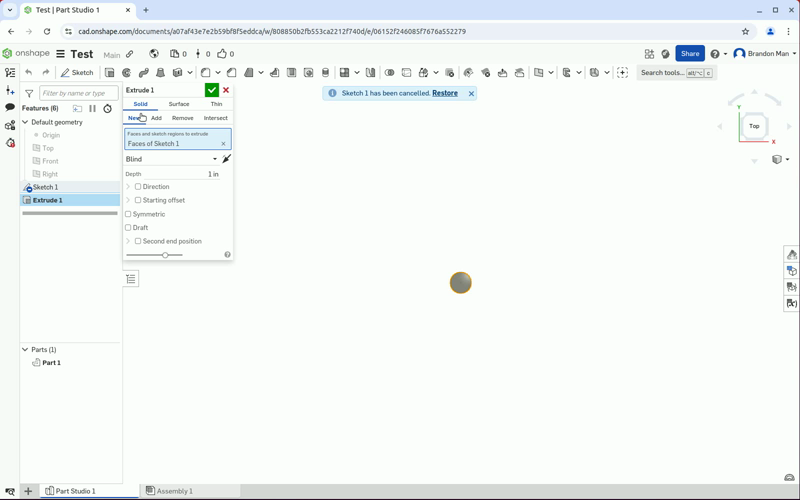
mouse_move(137, 120)
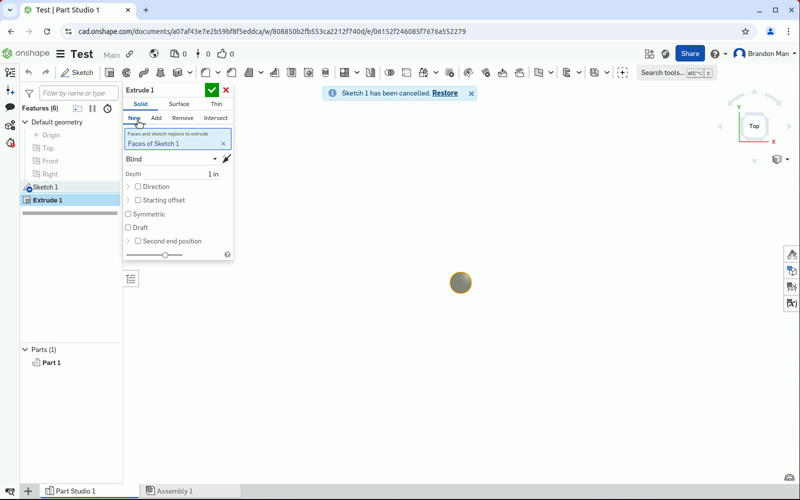
click(137, 120)
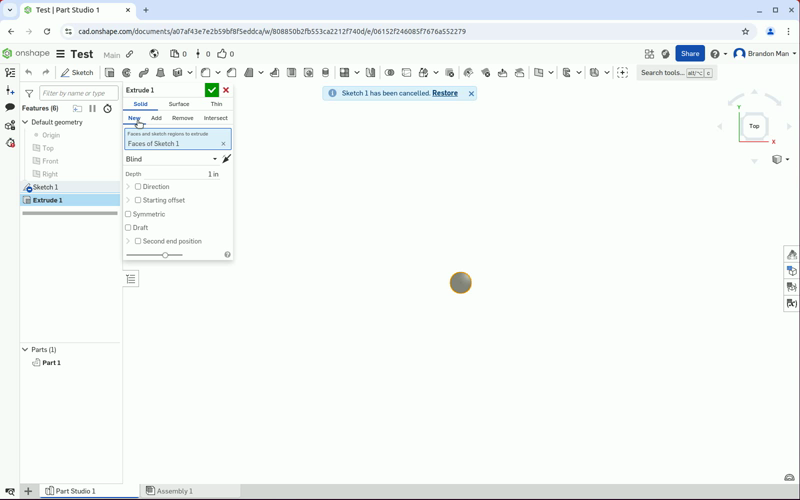
key(tab, 4)
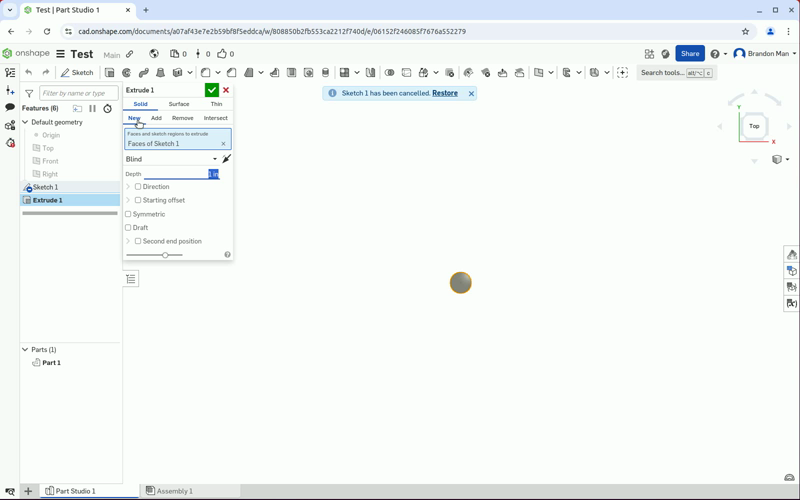
text(23.108)
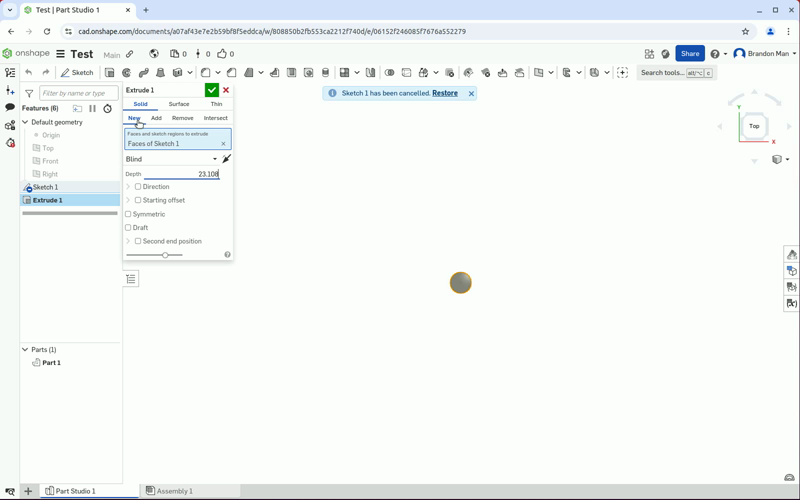
key(enter)
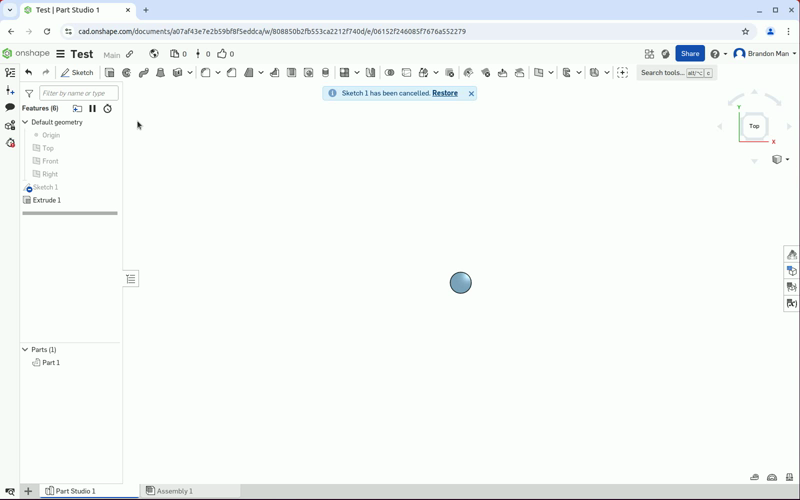
key(shift+h)
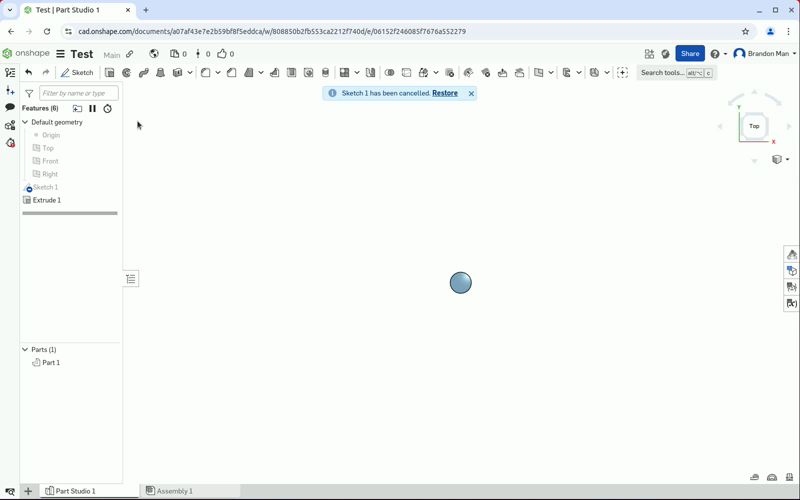
key(shift+h)
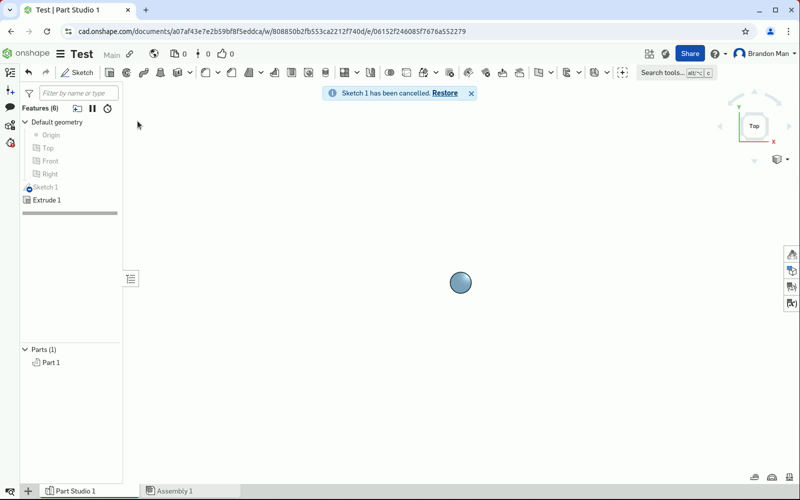
mouse_move(73, 189)
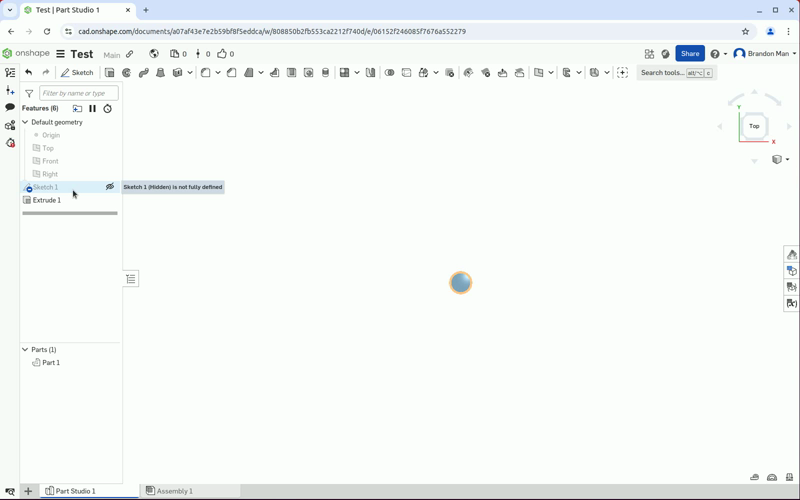
click(73, 189)
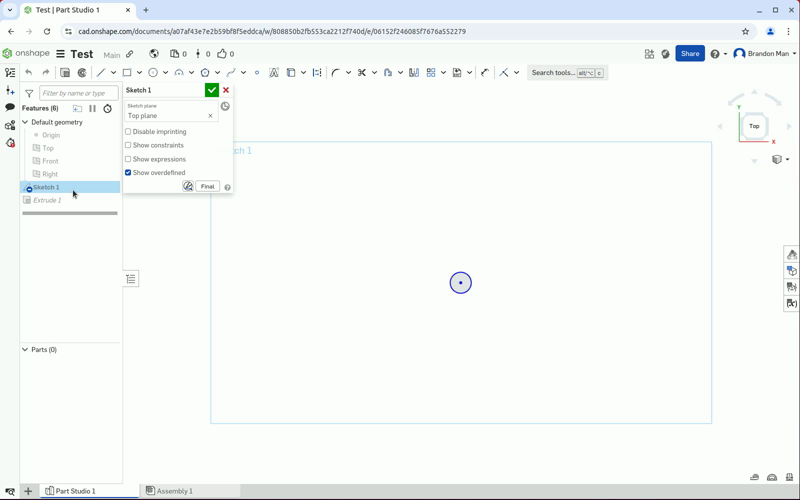
mouse_move(229, 92)
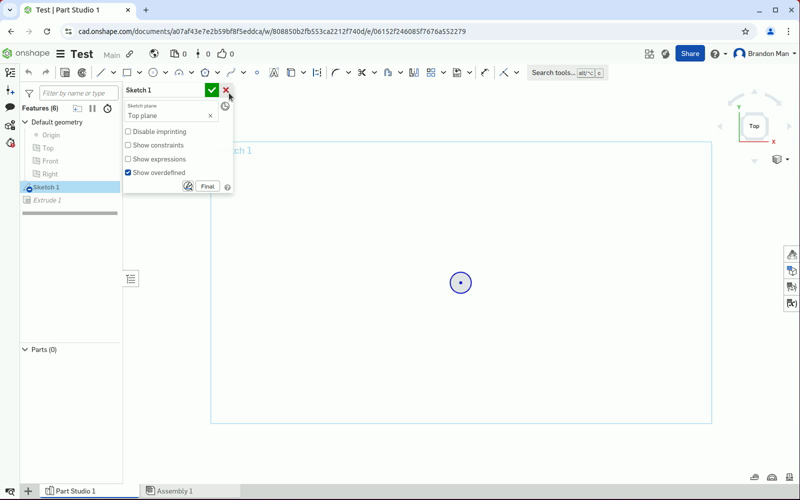
click(229, 92)
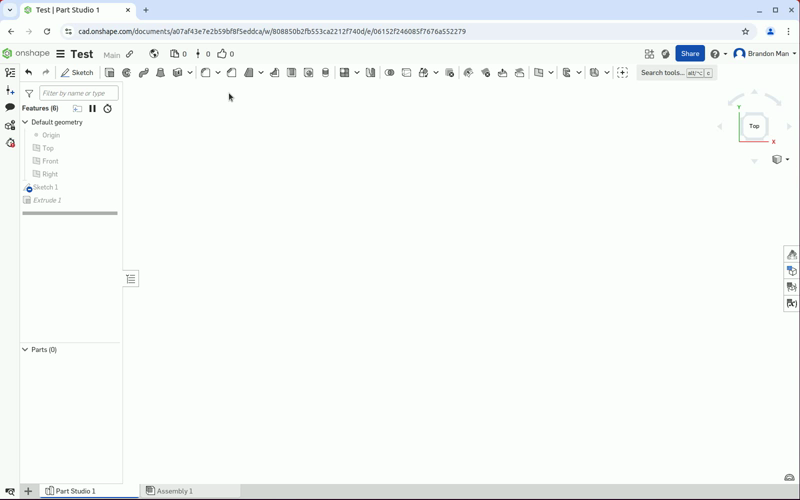
mouse_move(73, 352)
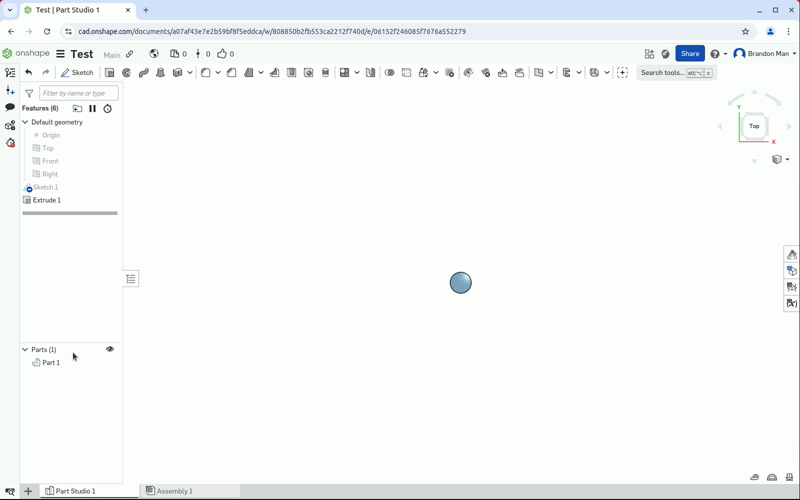
key(y)
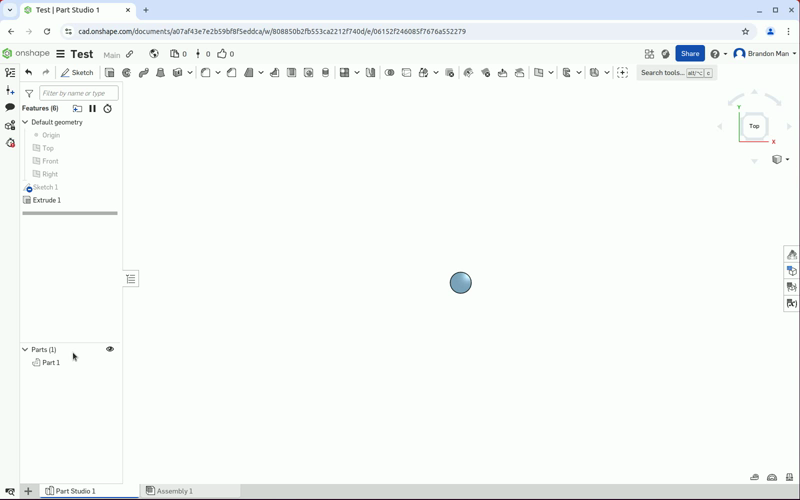
key(shift+p)
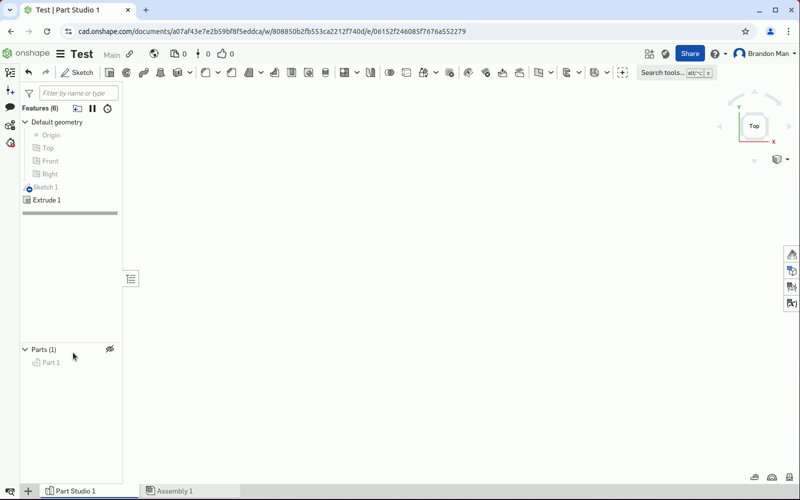
key(space)
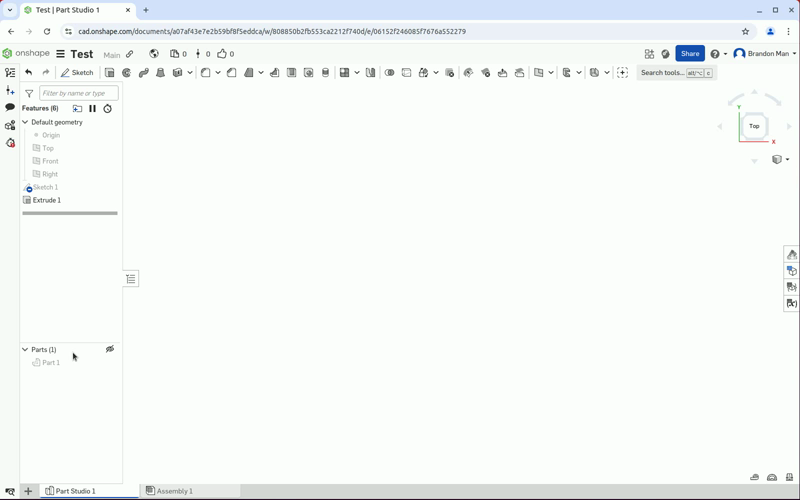
key_down(shift)
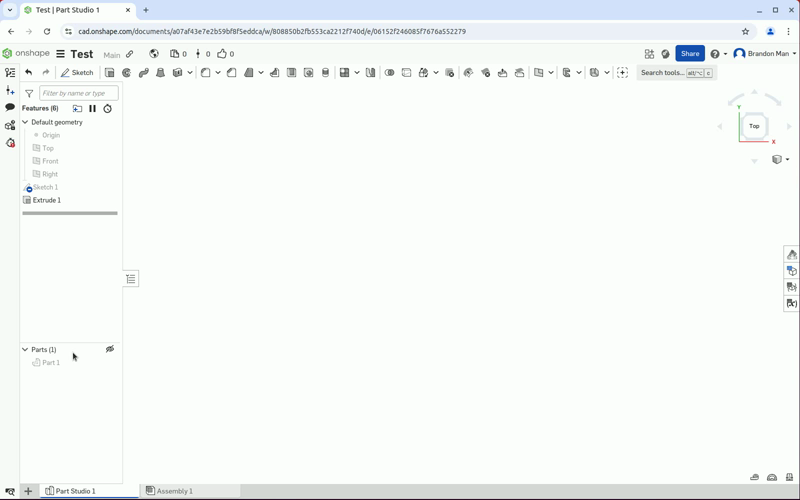
key(up)
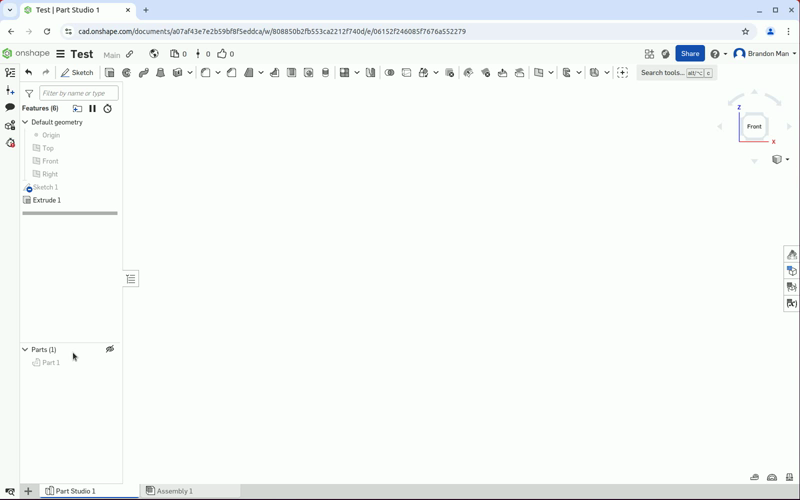
key_up(shift)
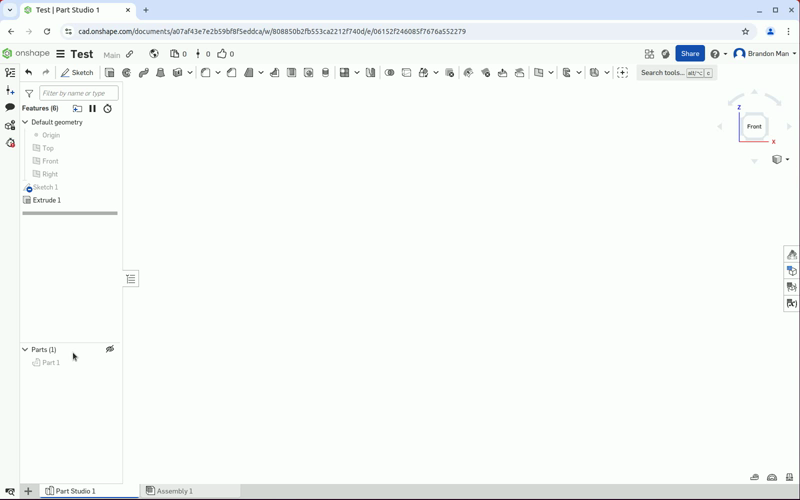
mouse_move(73, 352)
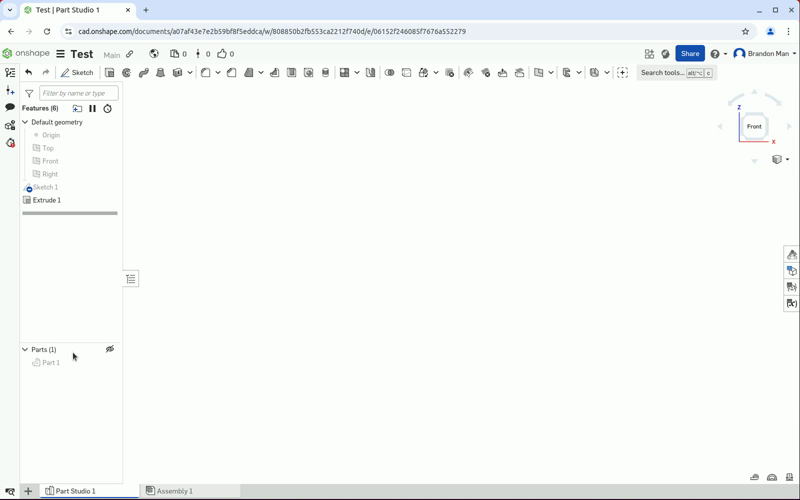
key(shift+y)
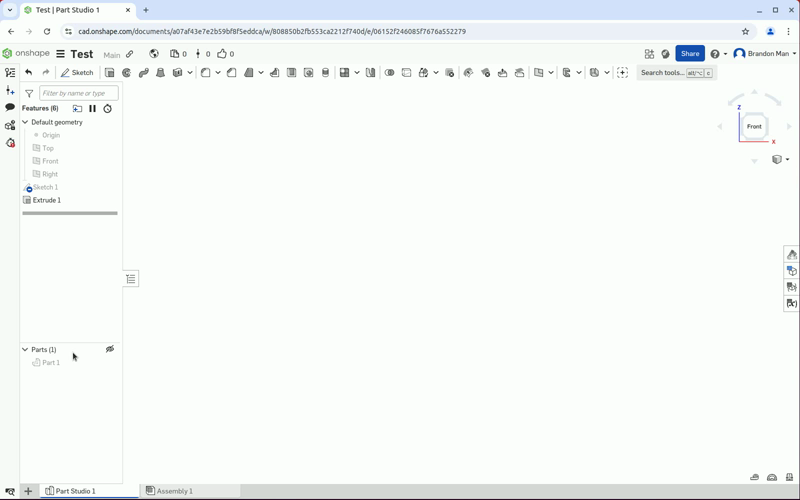
key(shift+s)
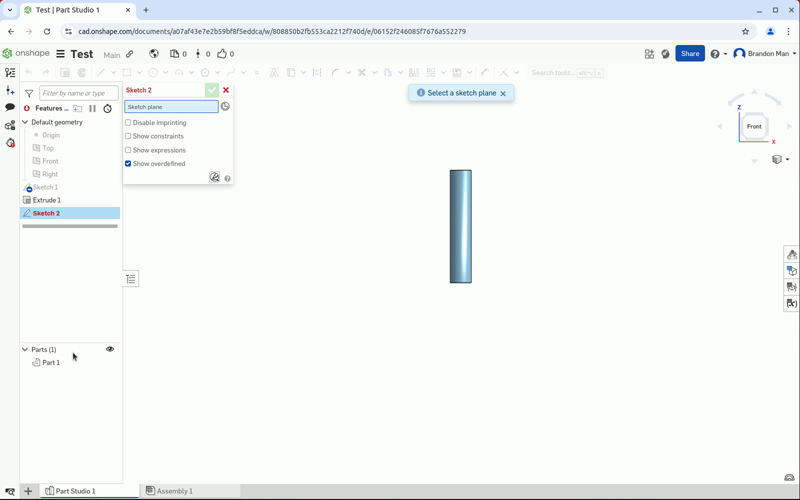
mouse_move(73, 163)
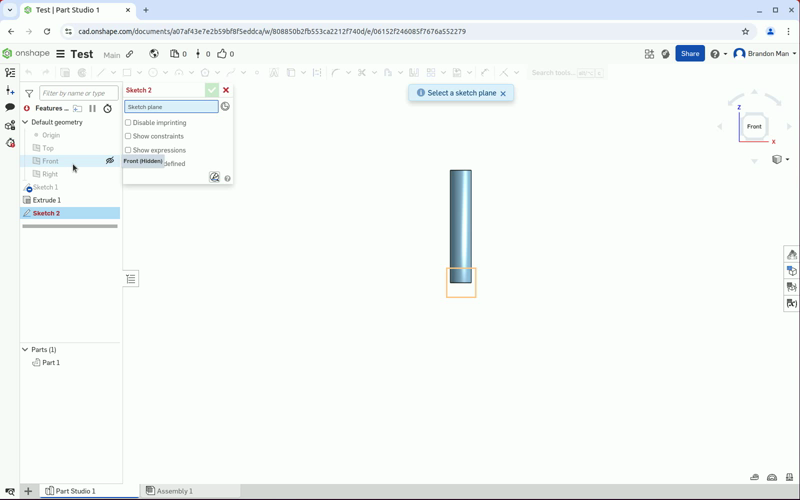
click(73, 163)
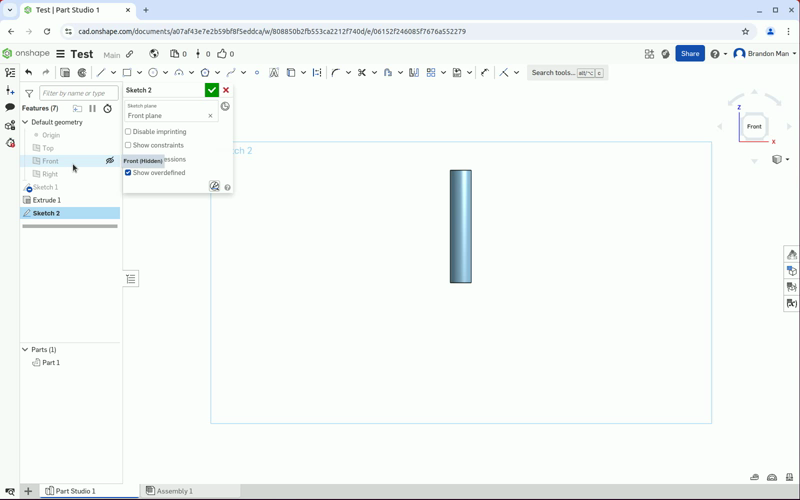
mouse_move(73, 352)
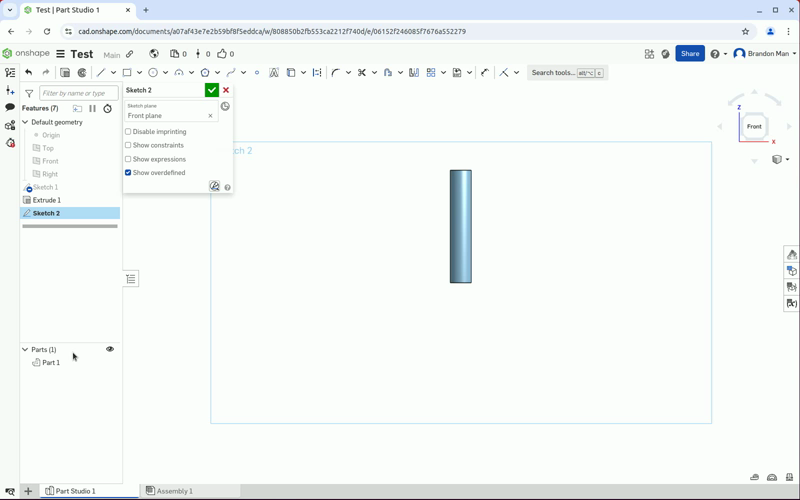
key(y)
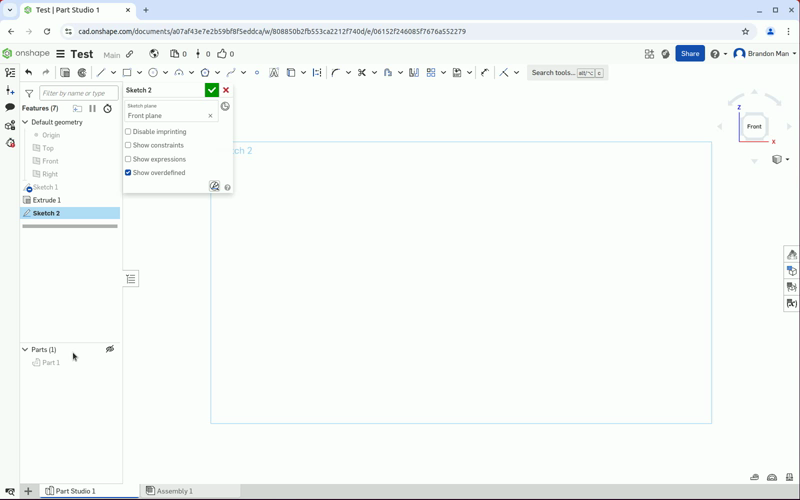
key(l)
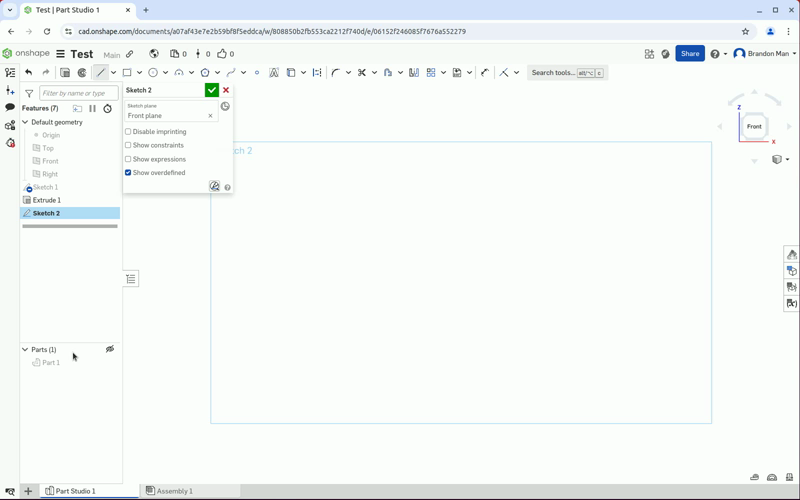
key_down(shift)
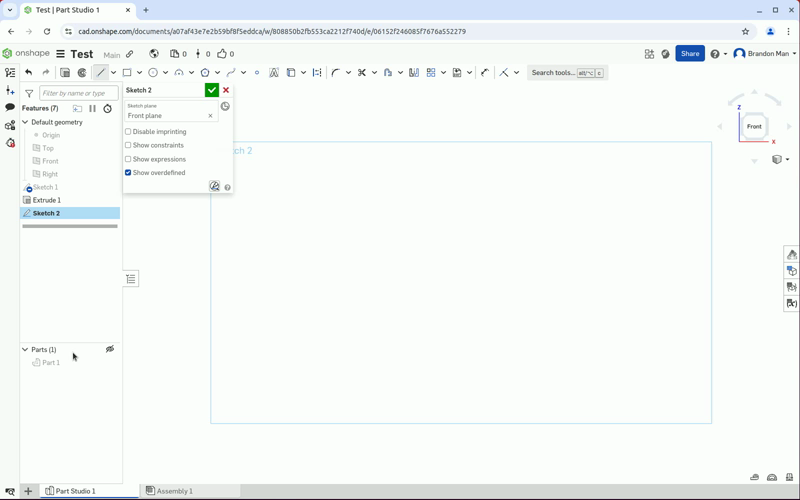
mouse_move(458, 236)
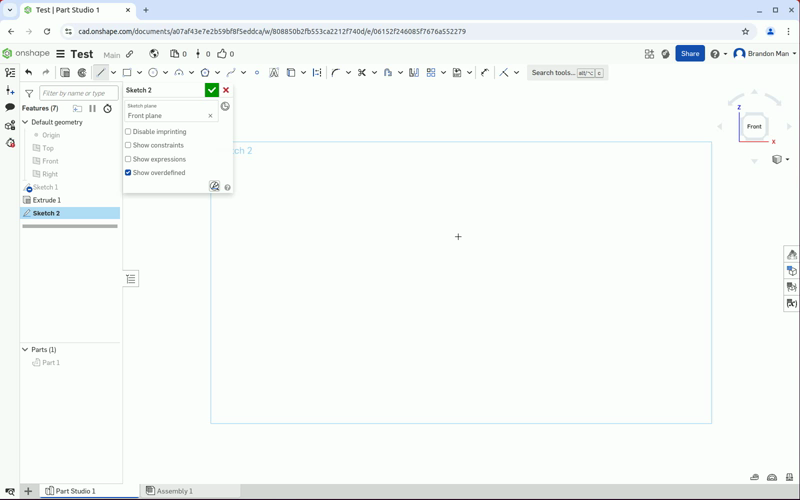
click(458, 236)
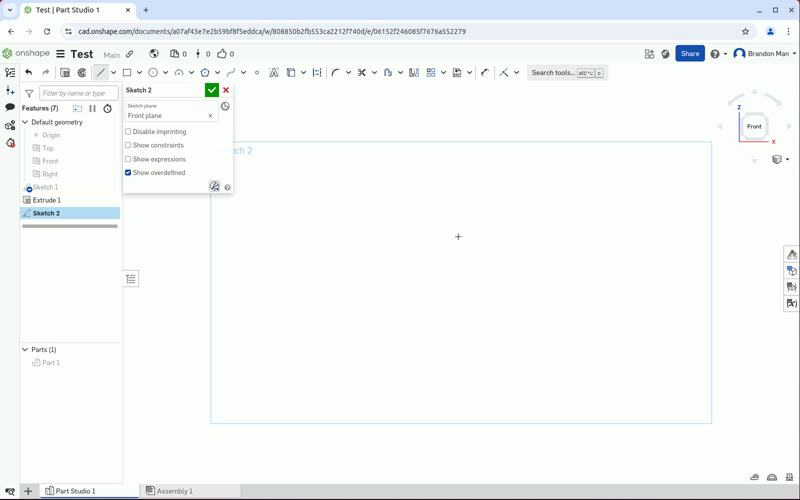
key_up(shift)
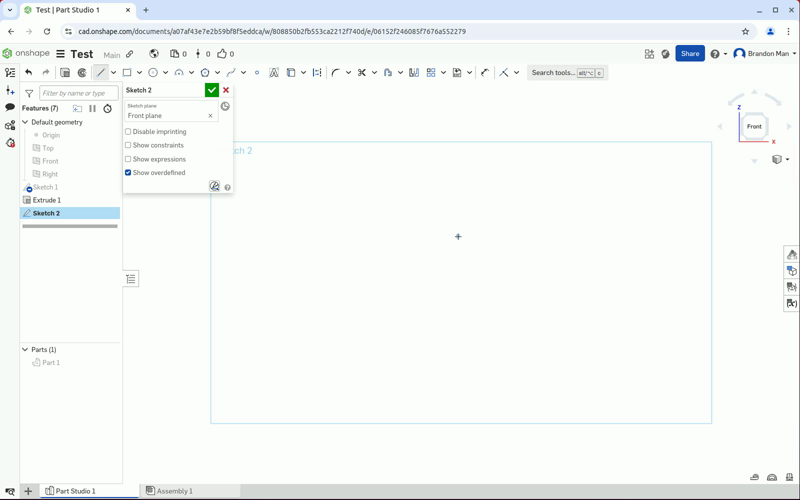
key_down(shift)
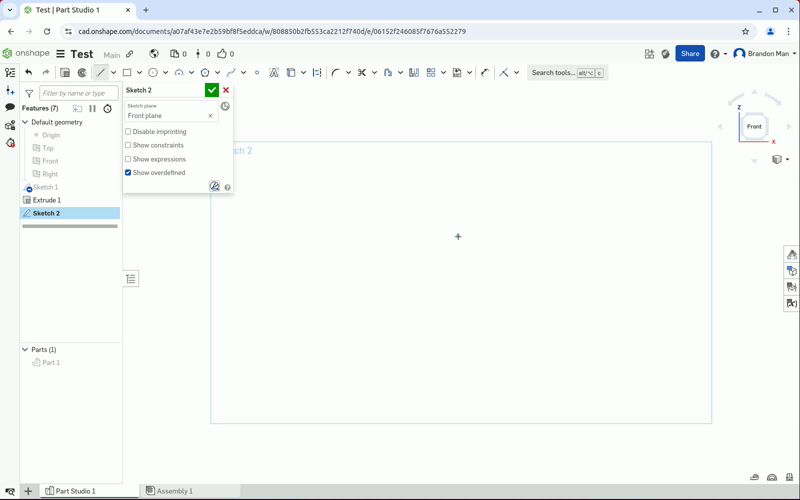
mouse_move(488, 236)
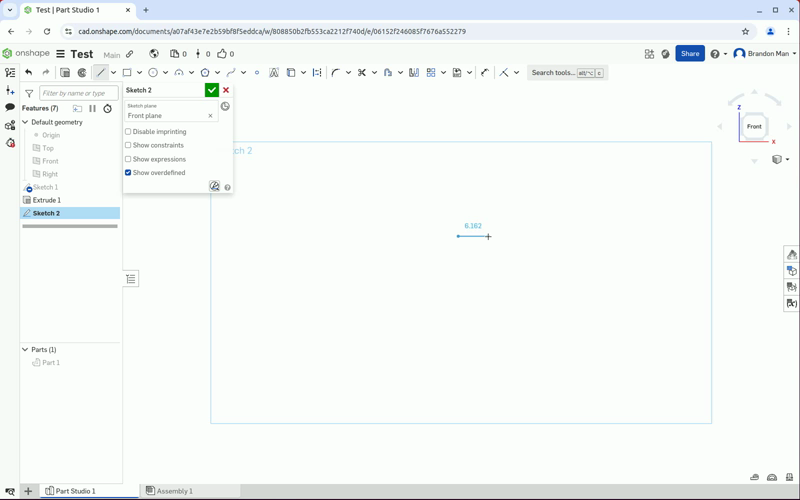
mouse_move(463, 236)
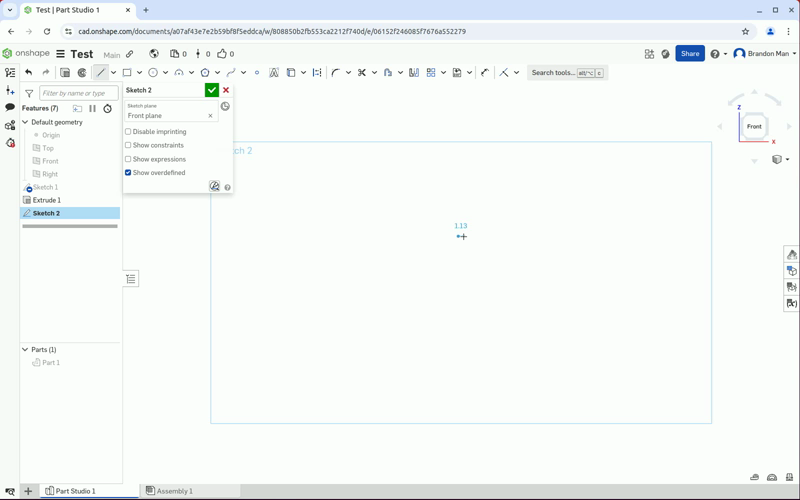
scroll(6)
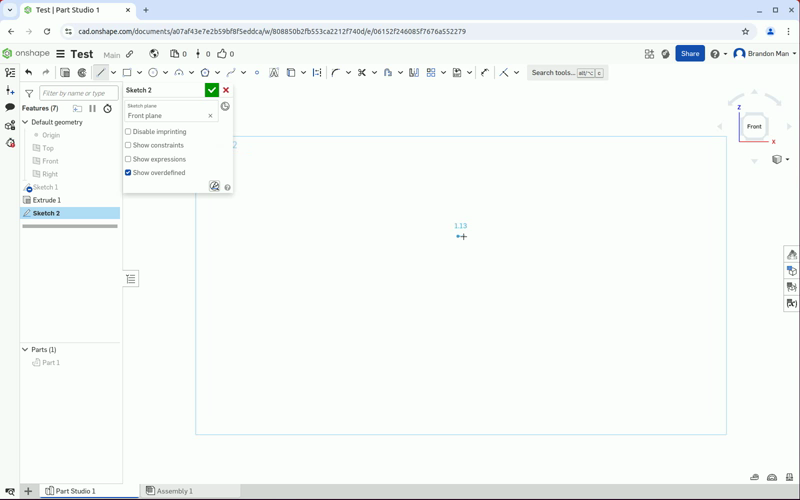
scroll(6)
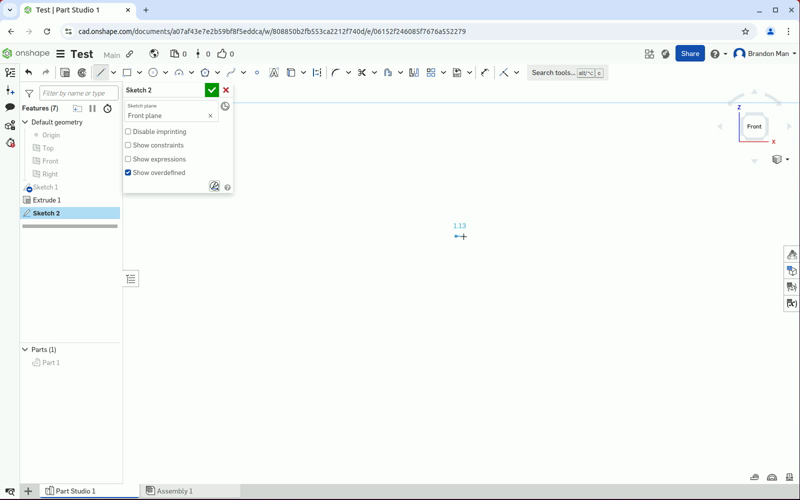
scroll(6)
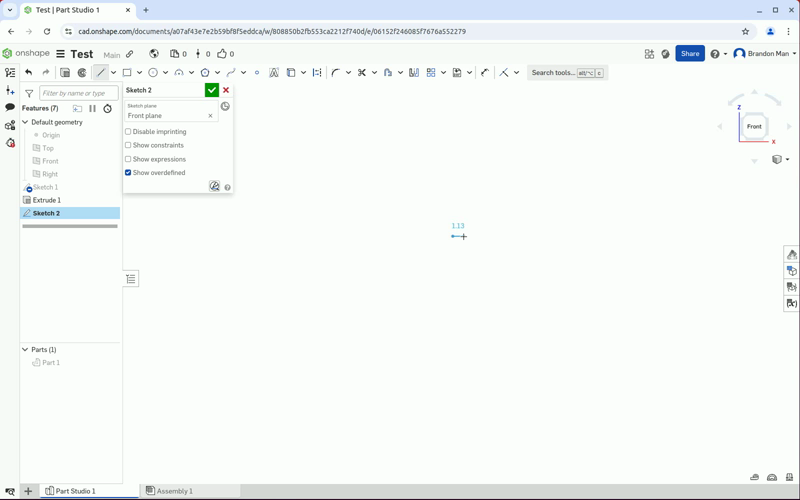
scroll(6)
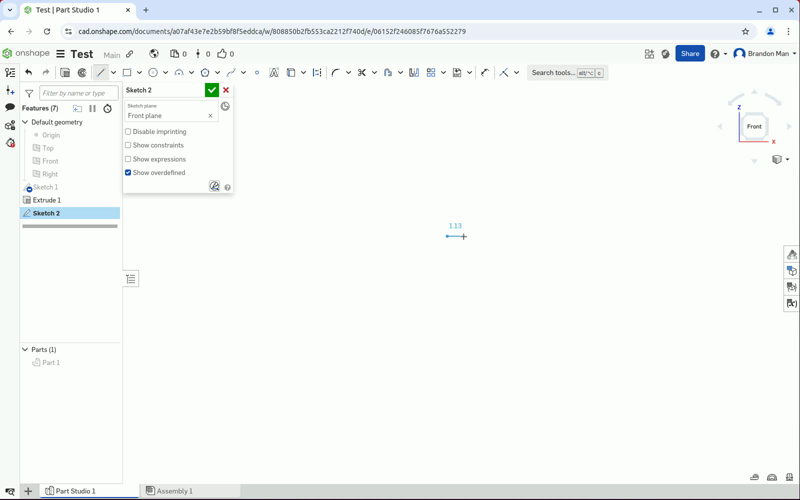
scroll(6)
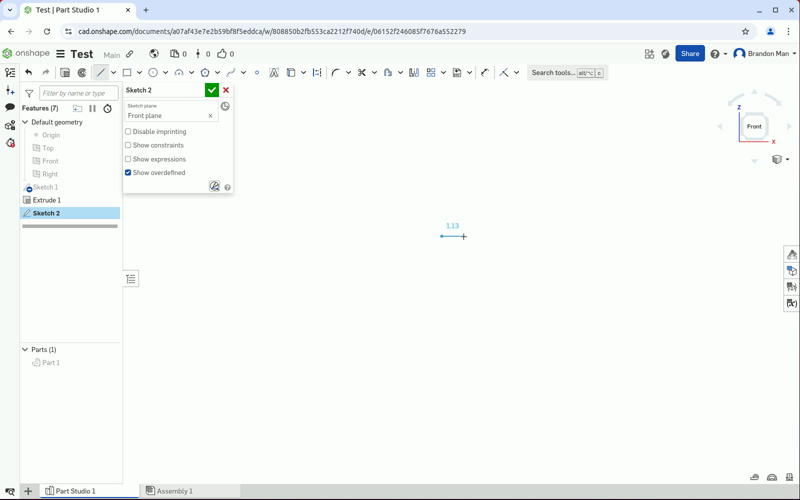
scroll(6)
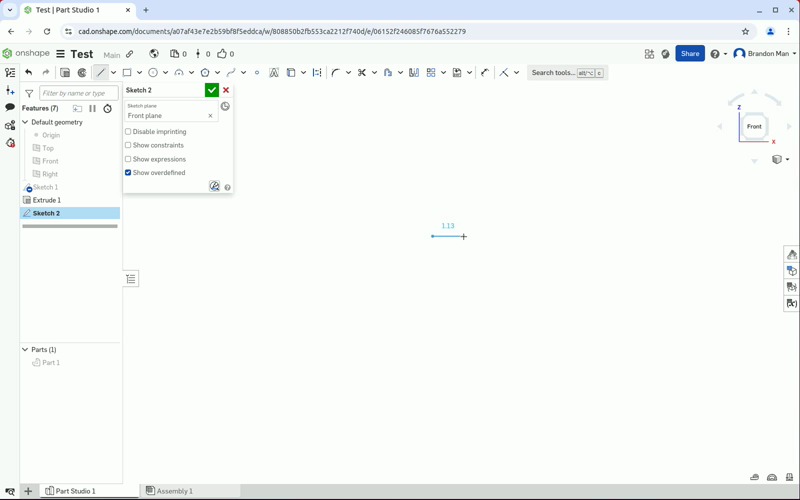
scroll(6)
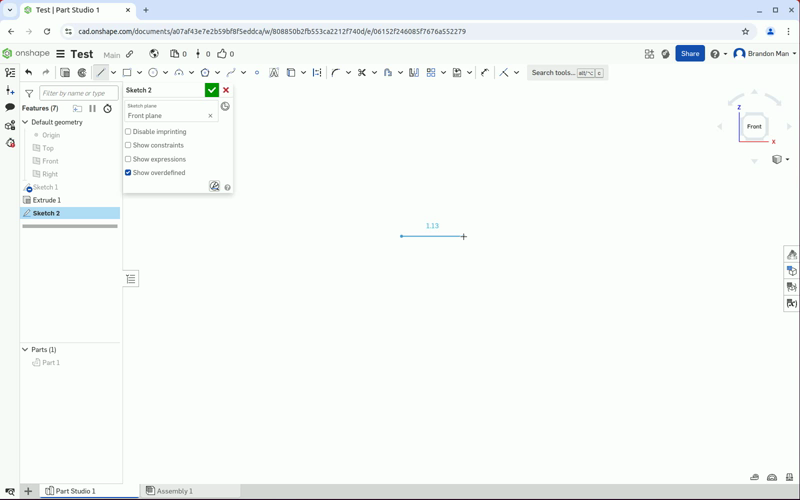
click(463, 236)
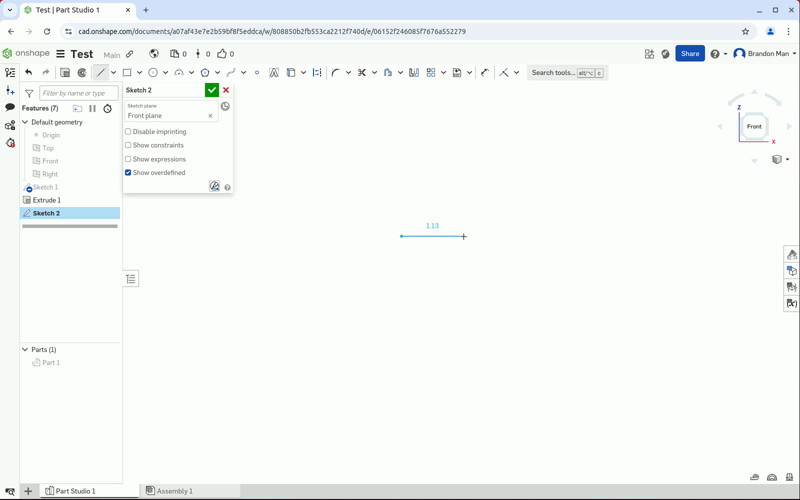
scroll(-6)
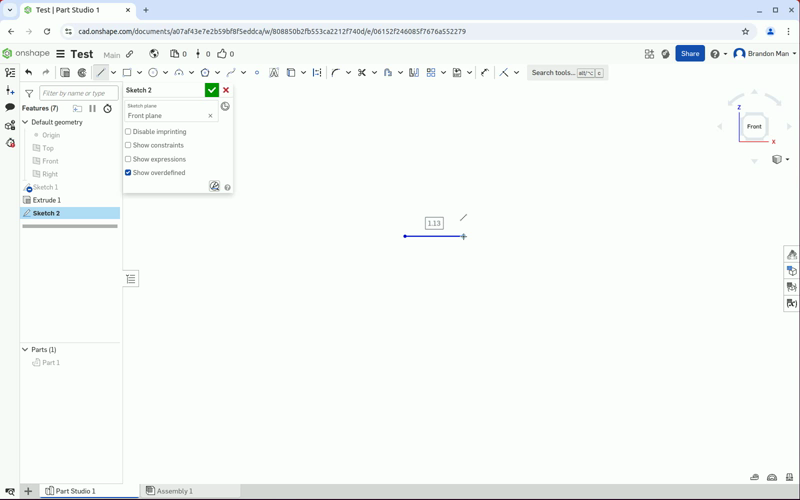
scroll(-6)
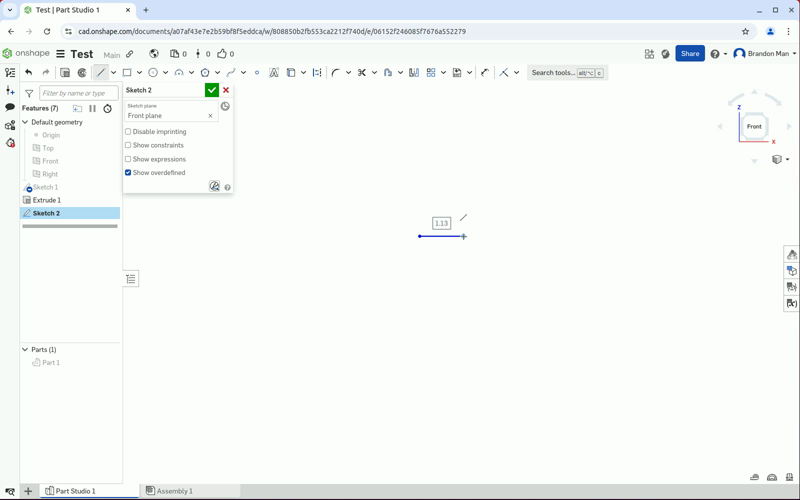
scroll(-6)
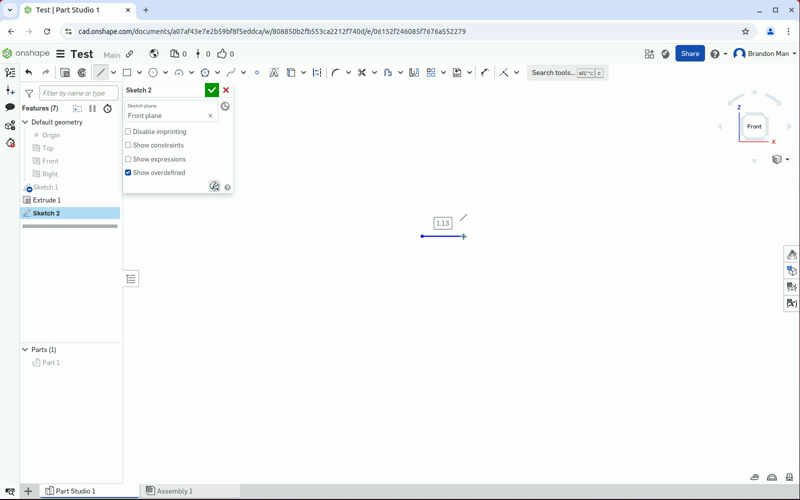
scroll(-6)
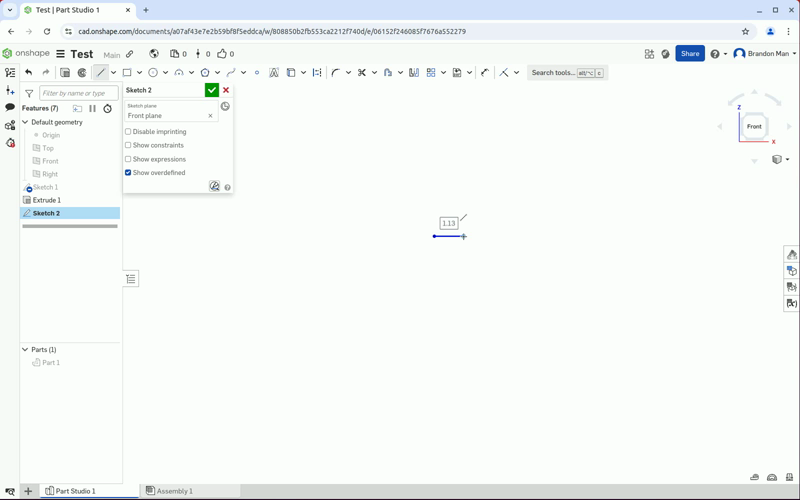
scroll(-6)
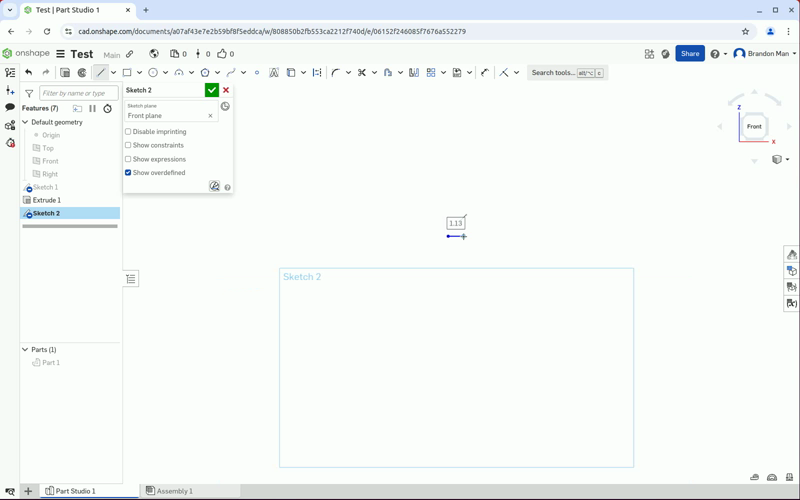
scroll(-6)
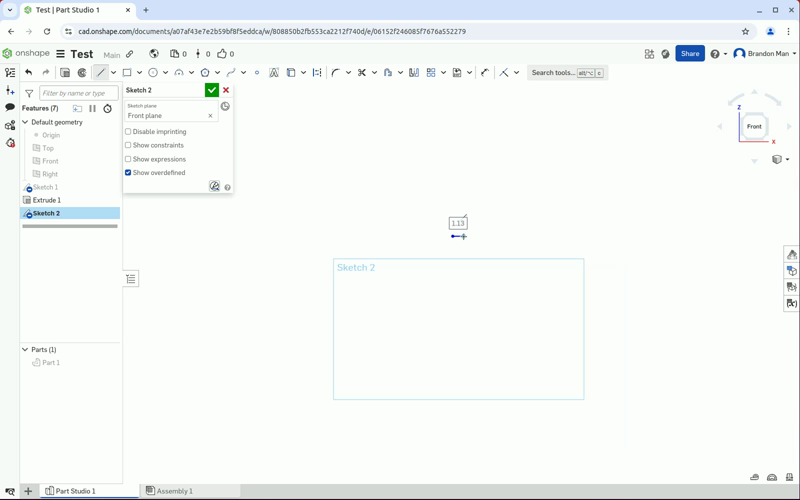
scroll(-6)
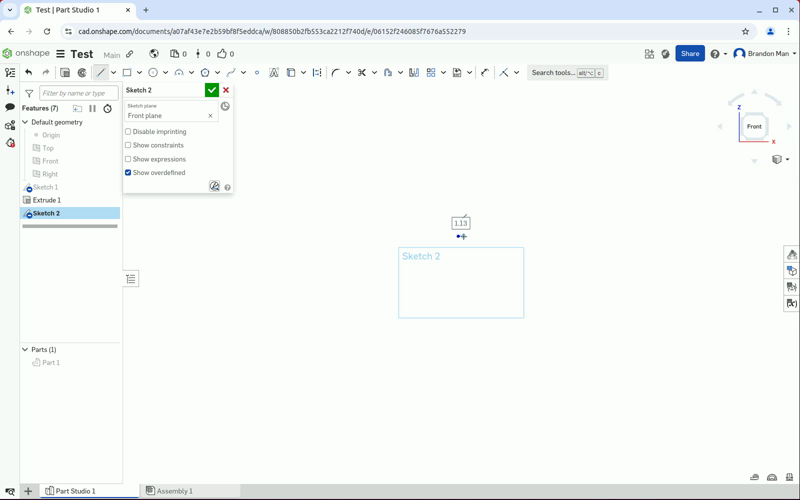
key_up(shift)
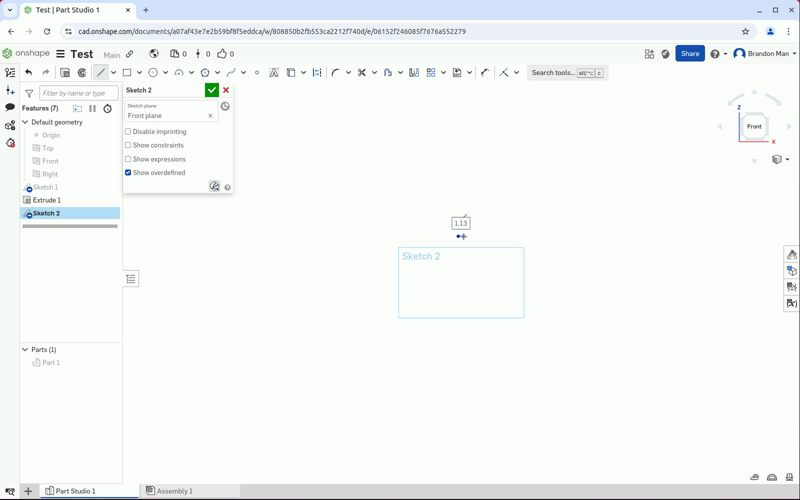
key_down(shift)
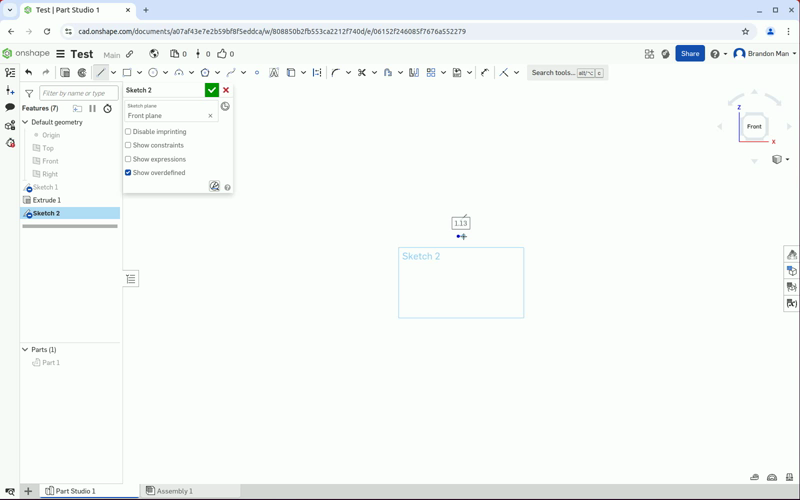
mouse_move(493, 236)
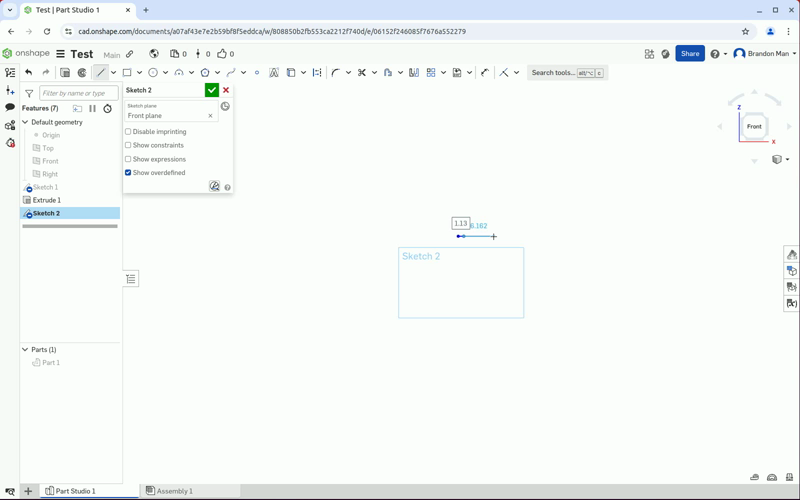
mouse_move(463, 209)
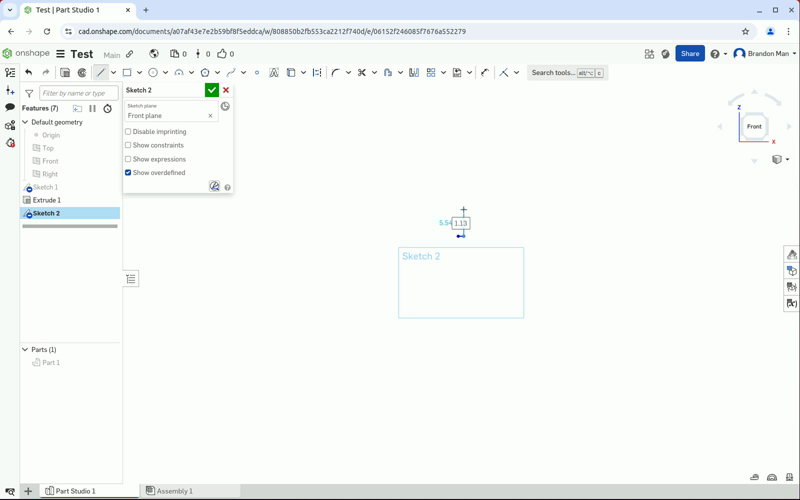
click(463, 209)
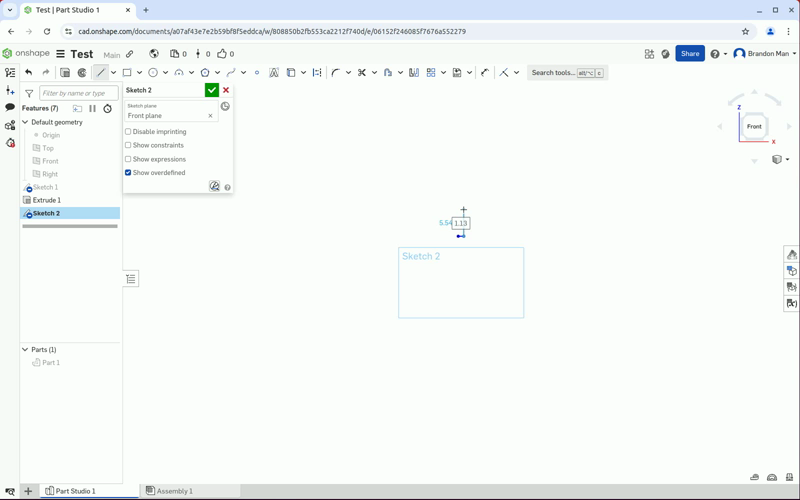
key_up(shift)
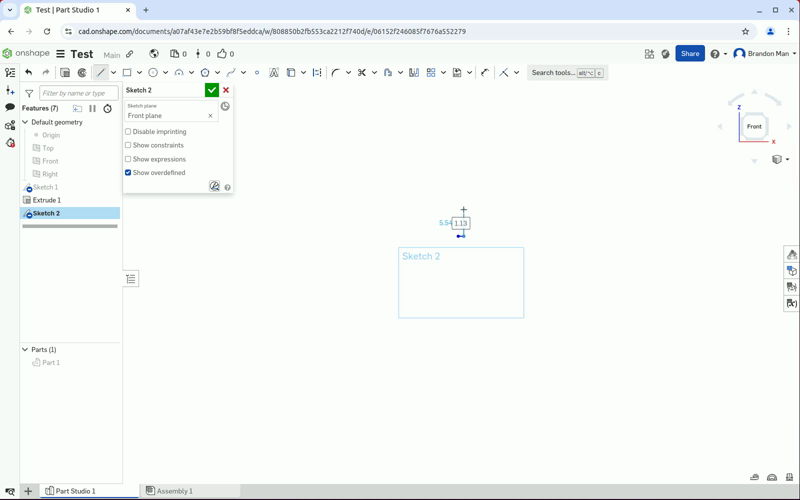
key_down(shift)
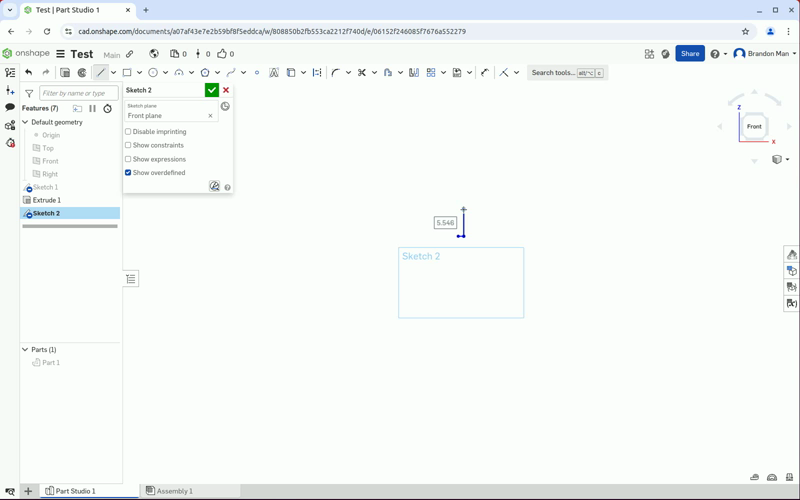
mouse_move(493, 209)
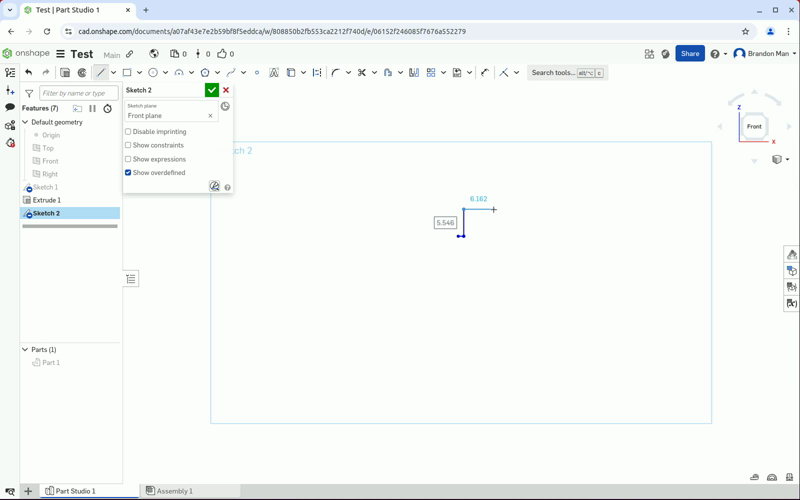
mouse_move(458, 209)
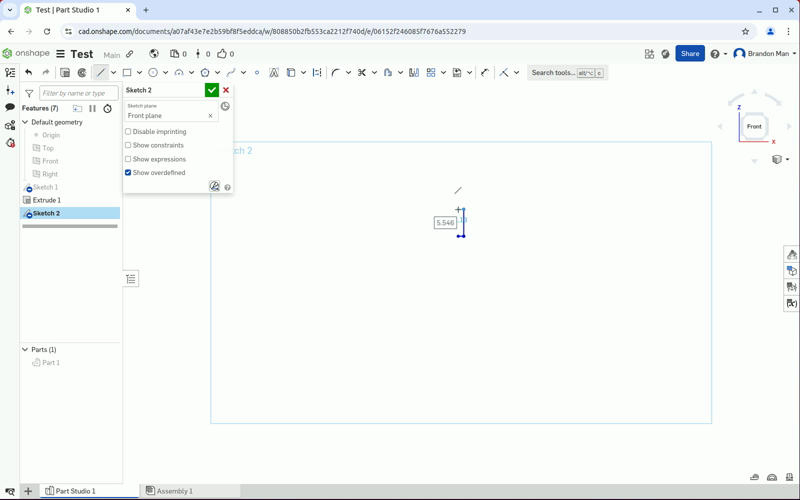
scroll(6)
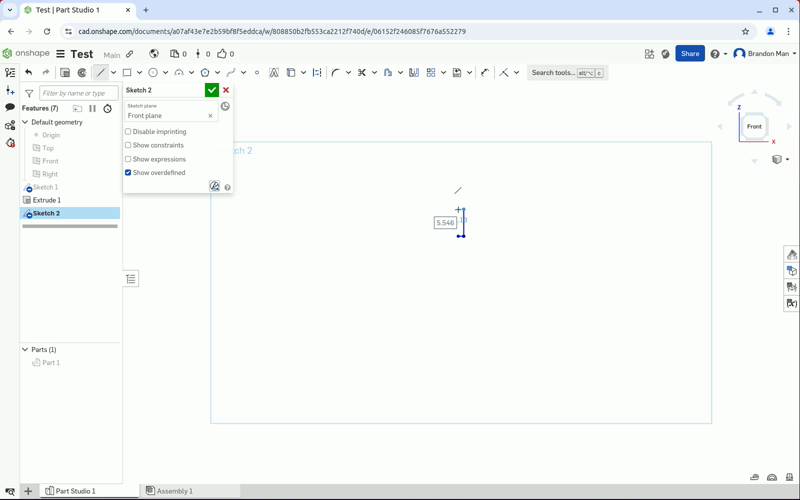
scroll(6)
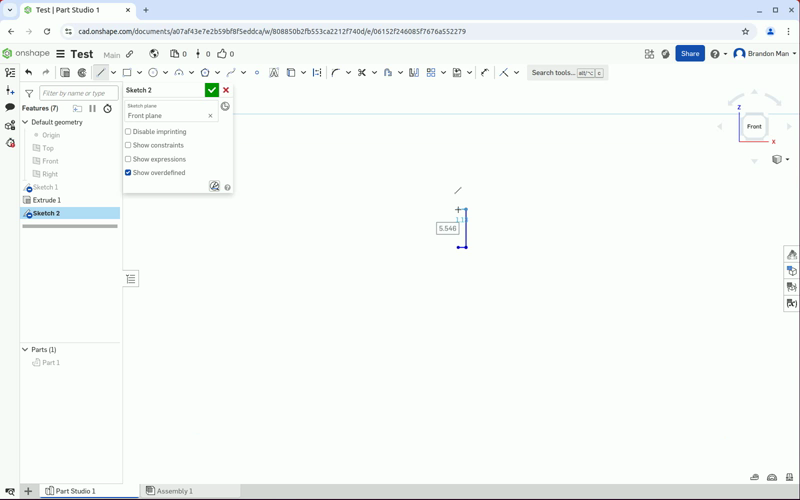
scroll(6)
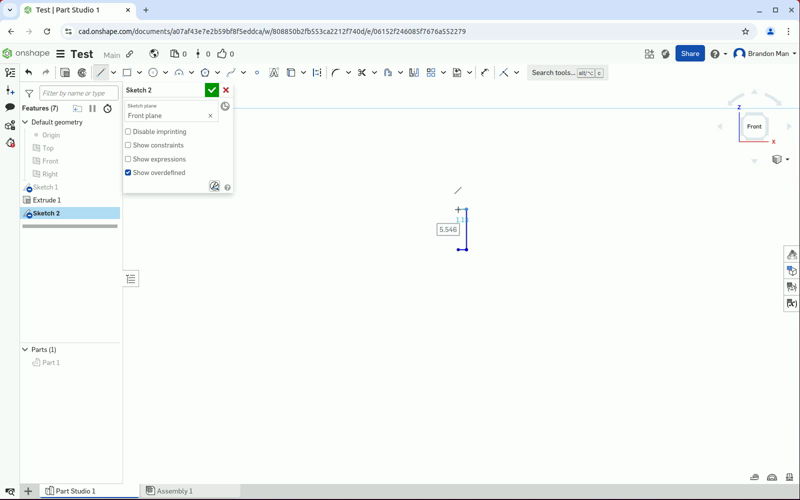
scroll(6)
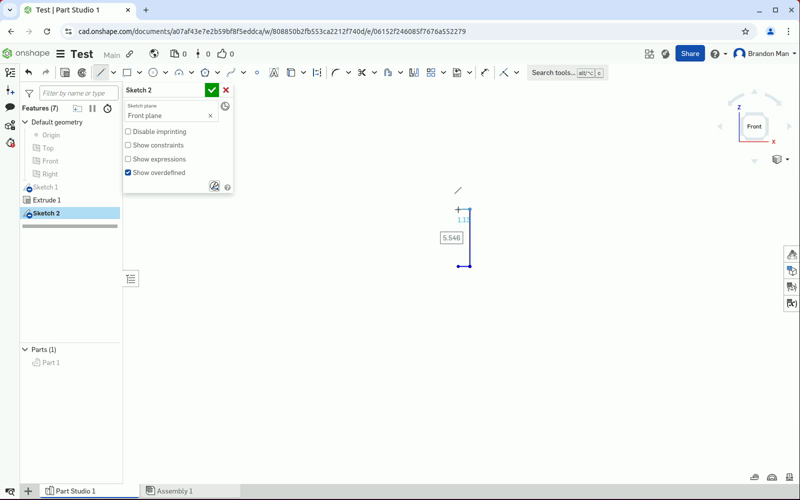
scroll(6)
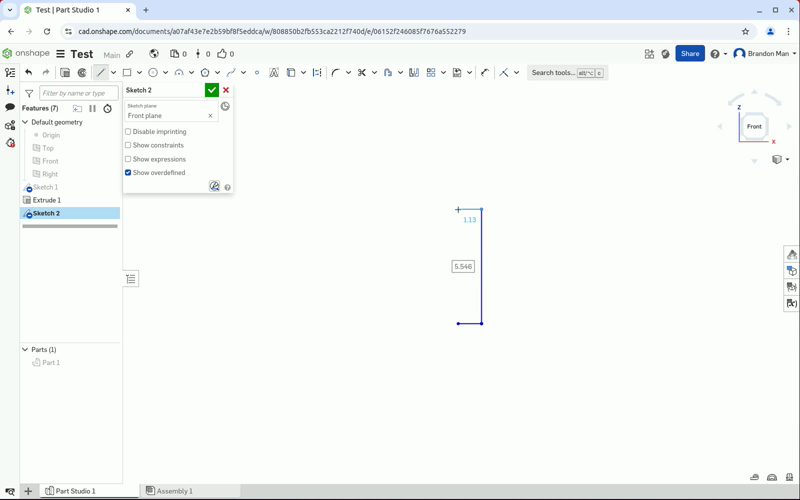
scroll(6)
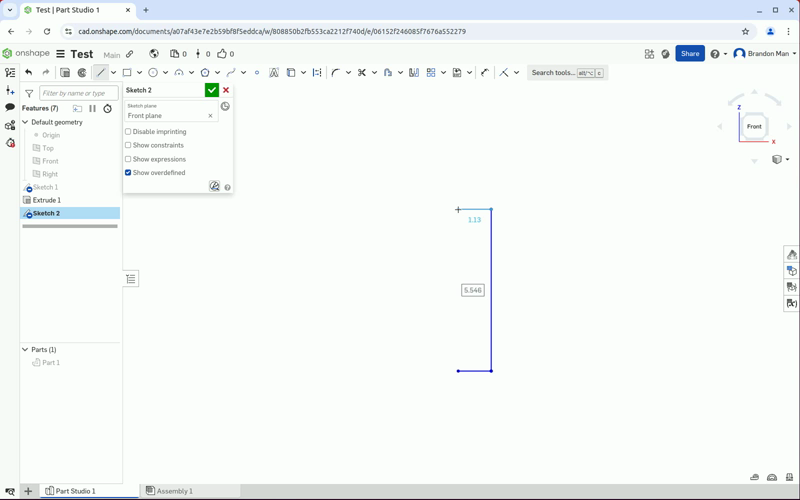
scroll(6)
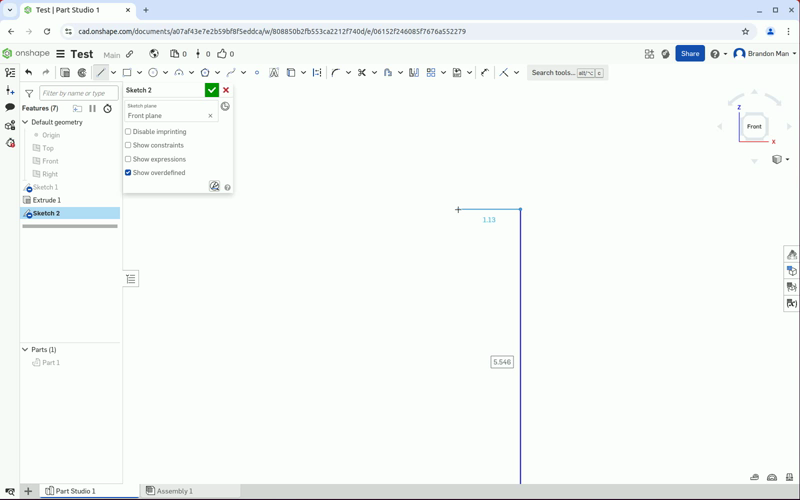
click(458, 209)
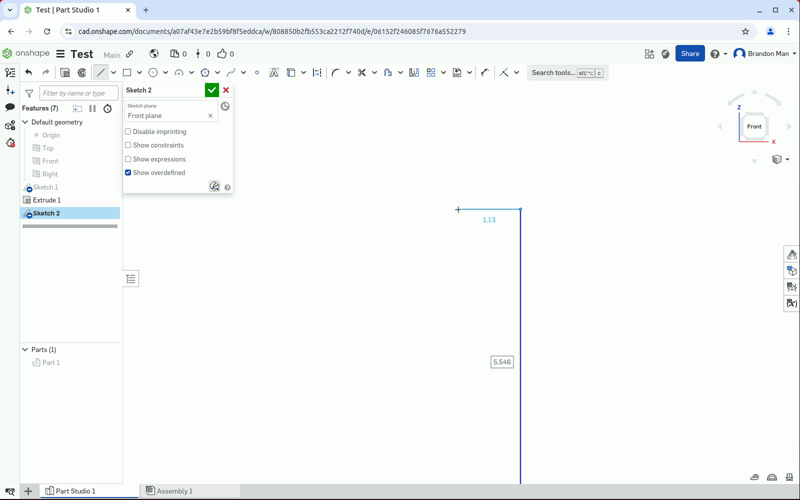
scroll(-6)
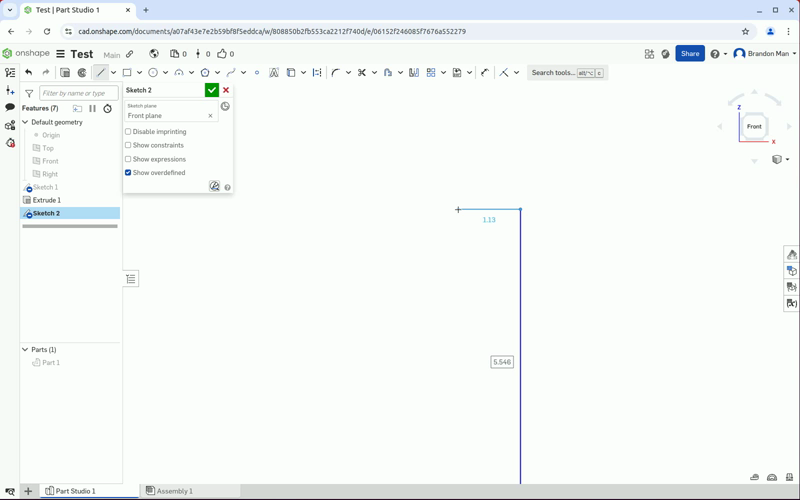
scroll(-6)
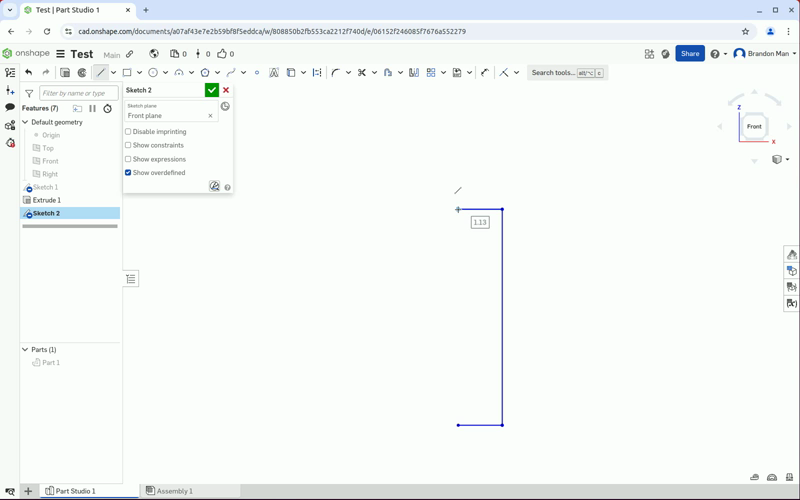
scroll(-6)
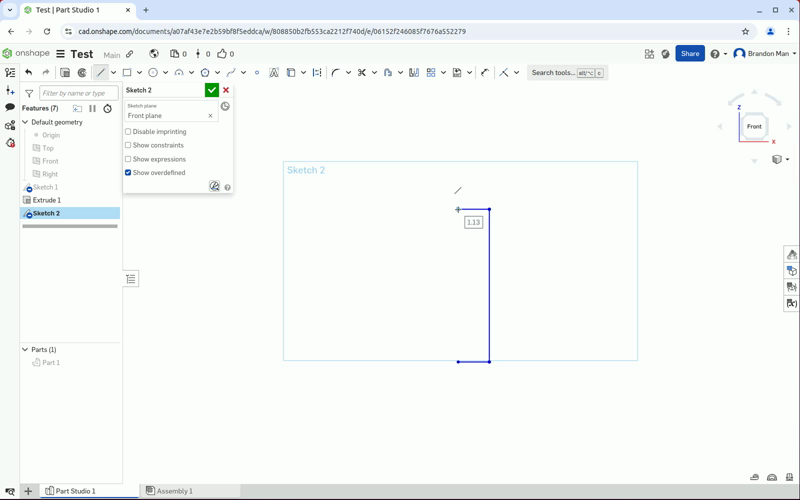
scroll(-6)
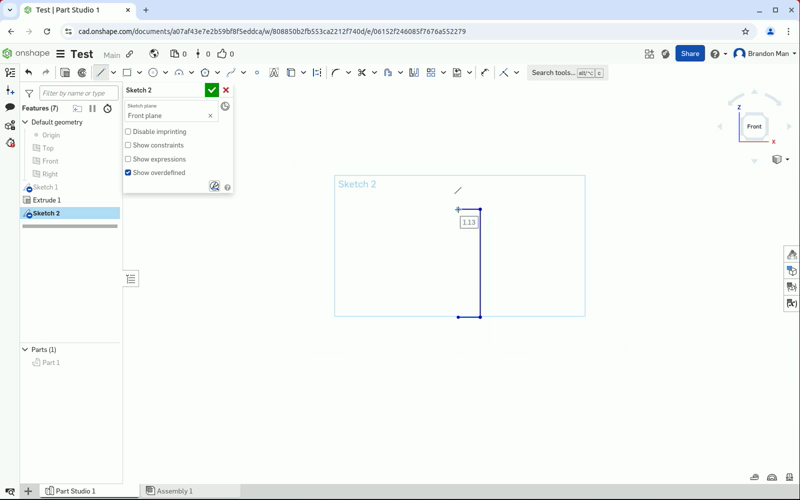
scroll(-6)
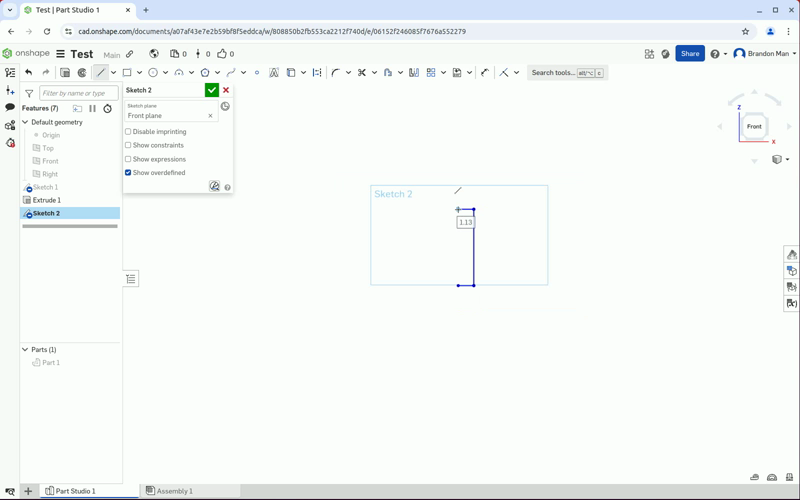
scroll(-6)
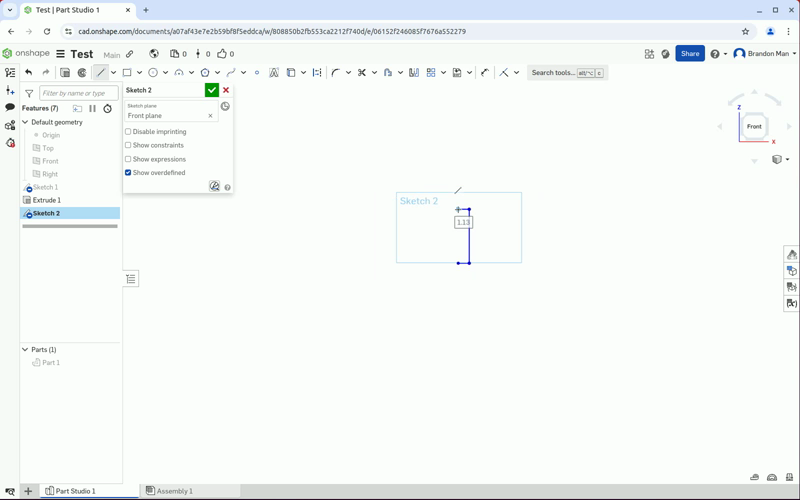
scroll(-6)
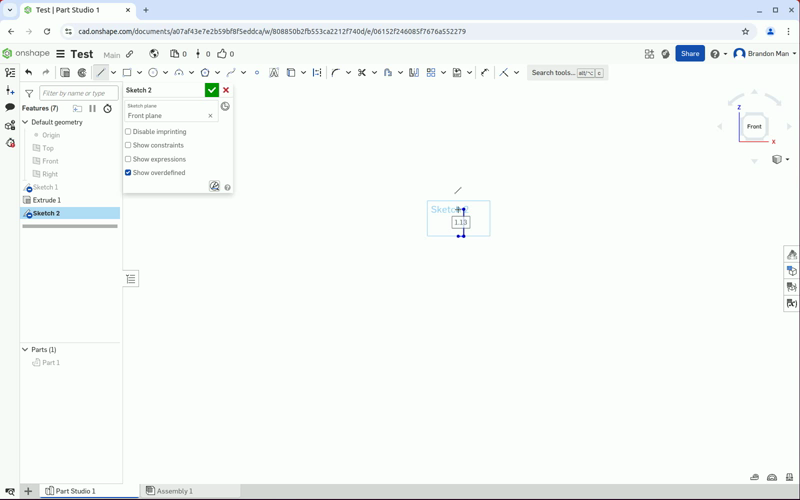
key_up(shift)
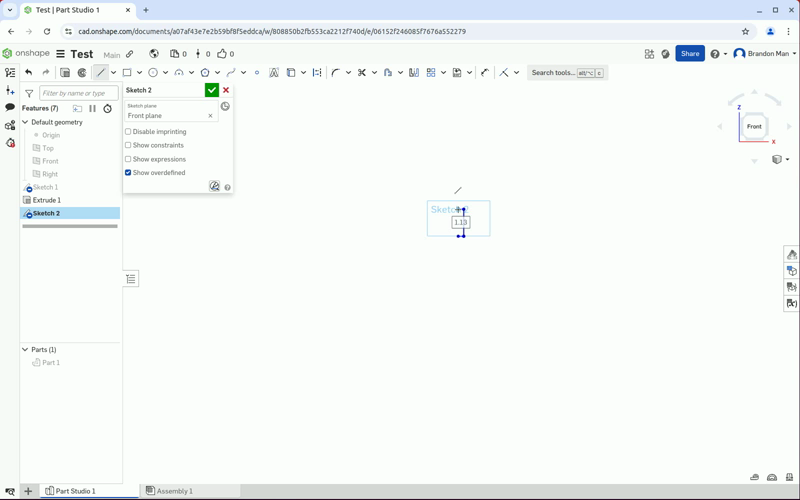
mouse_move(488, 209)
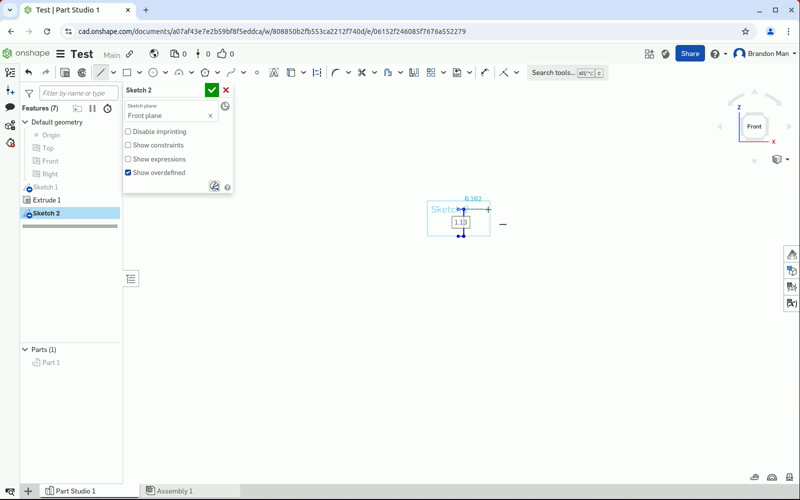
key_down(shift)
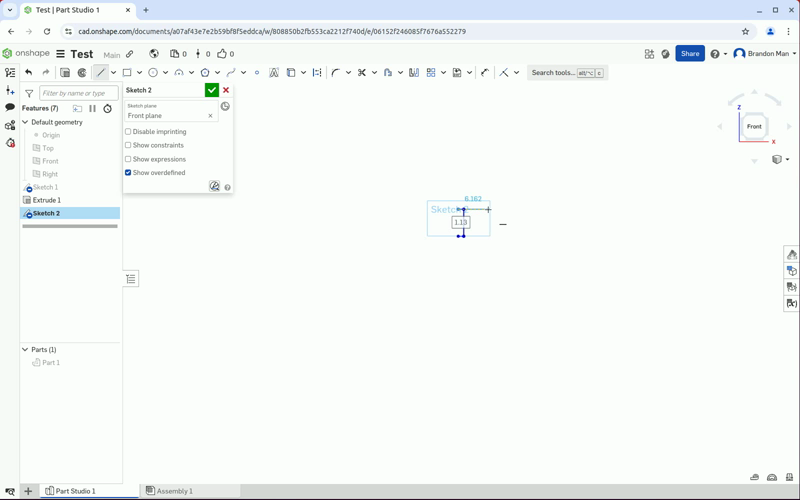
mouse_move(458, 236)
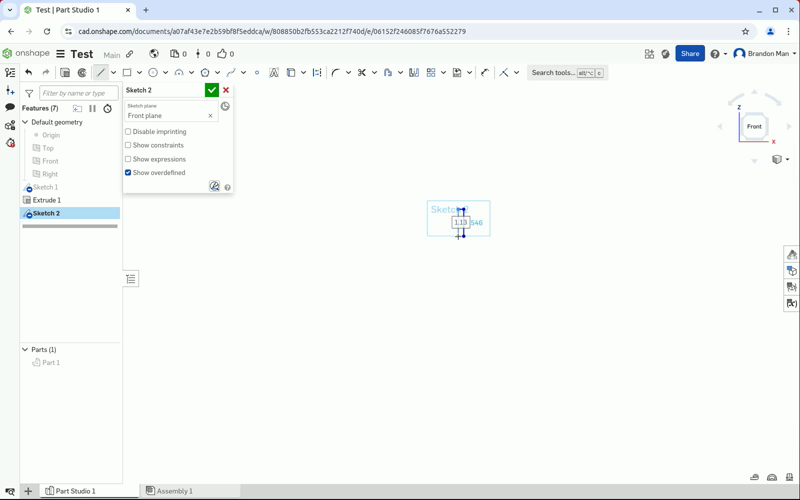
key_up(shift)
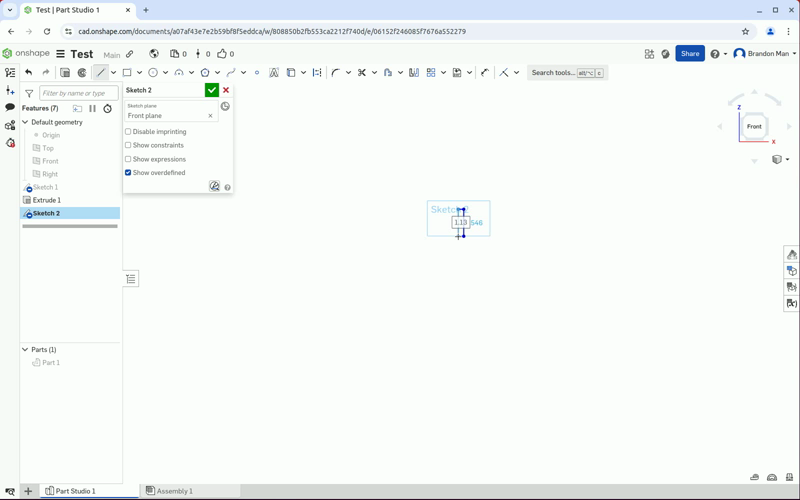
click(458, 236)
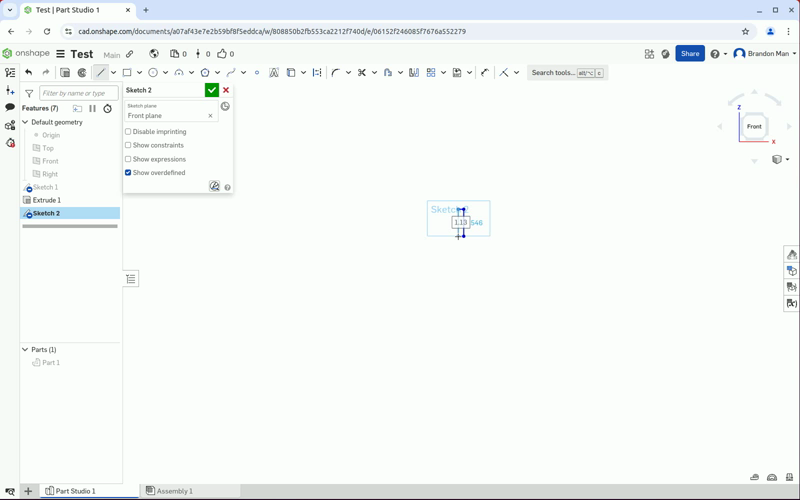
key(esc)
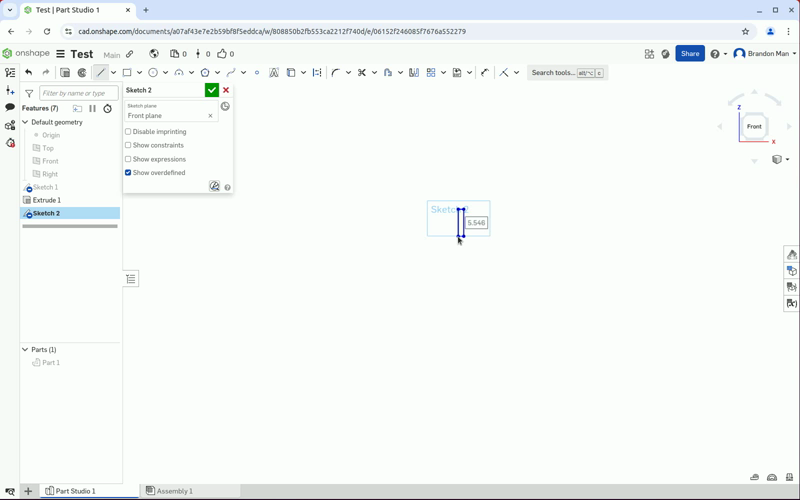
mouse_move(458, 210)
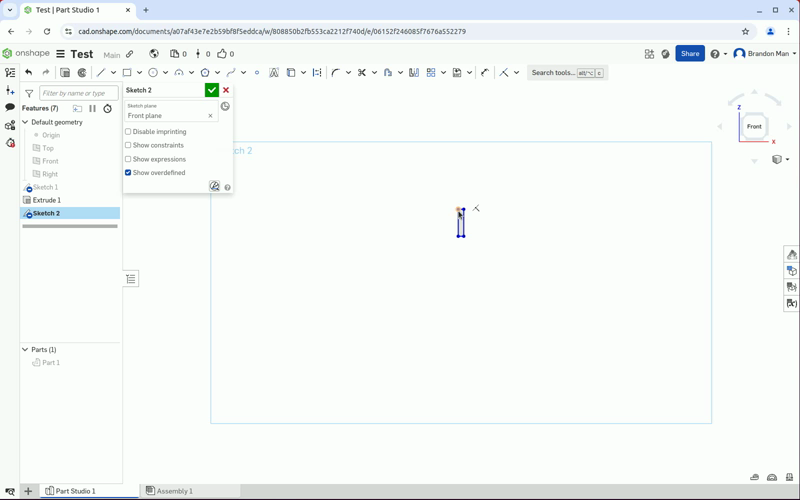
scroll(6)
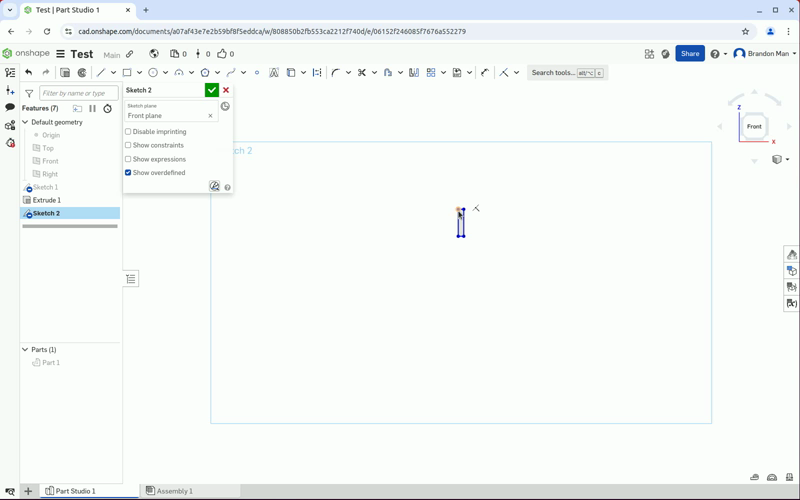
scroll(6)
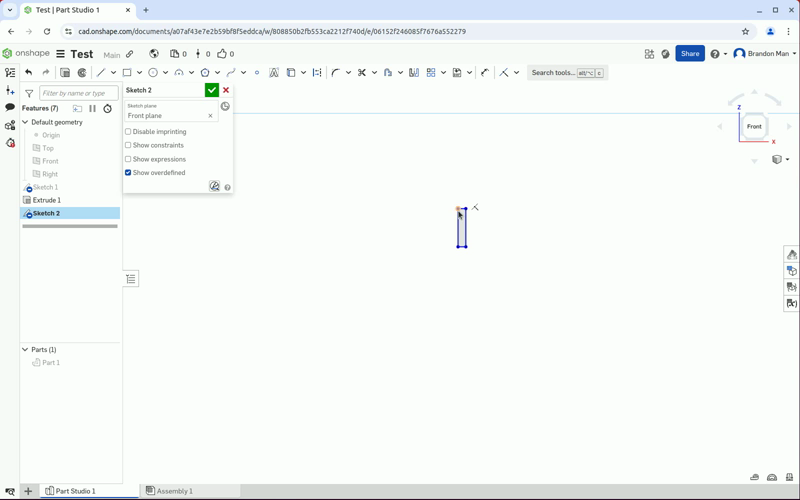
scroll(6)
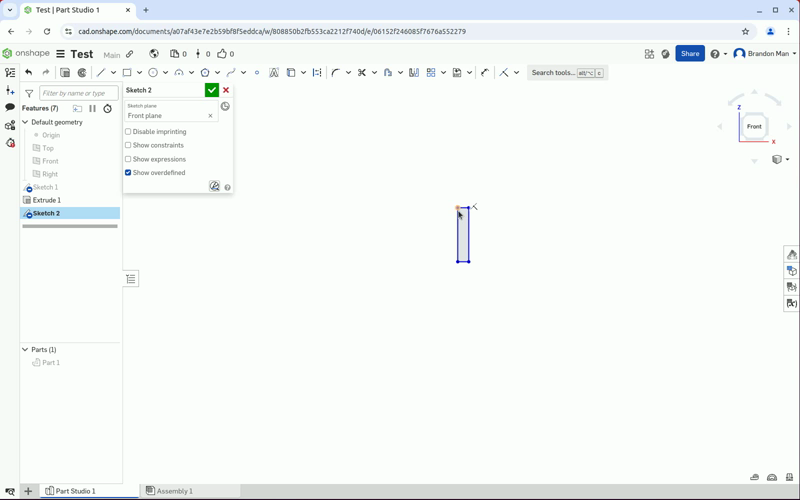
scroll(6)
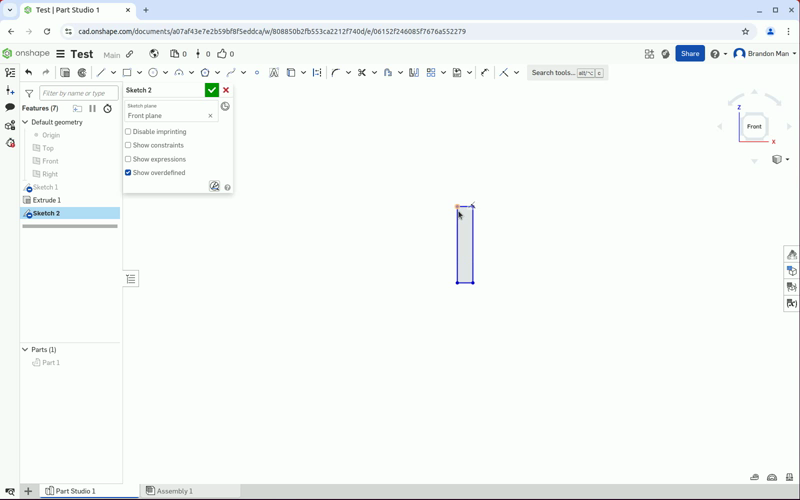
scroll(6)
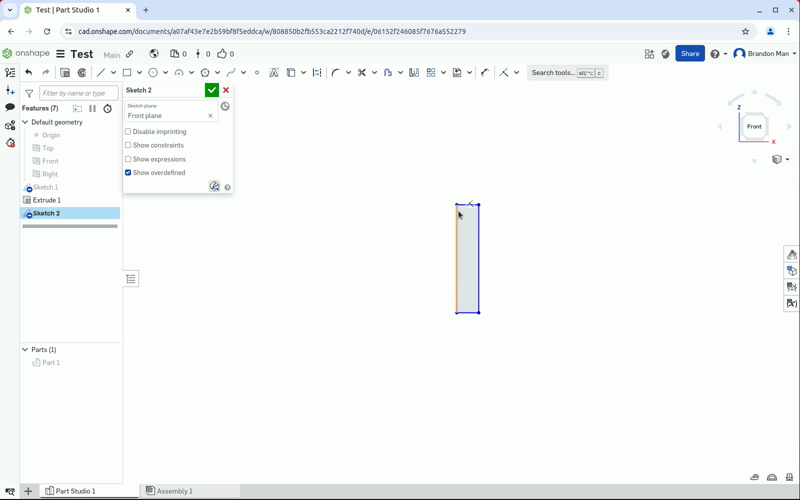
scroll(6)
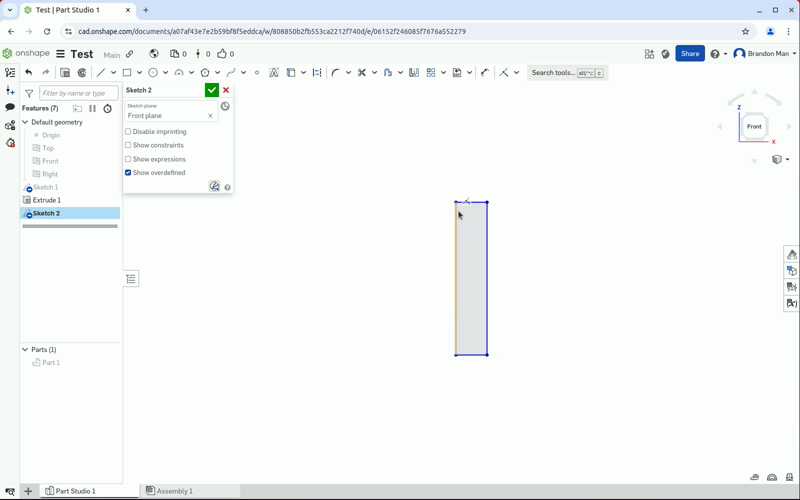
scroll(6)
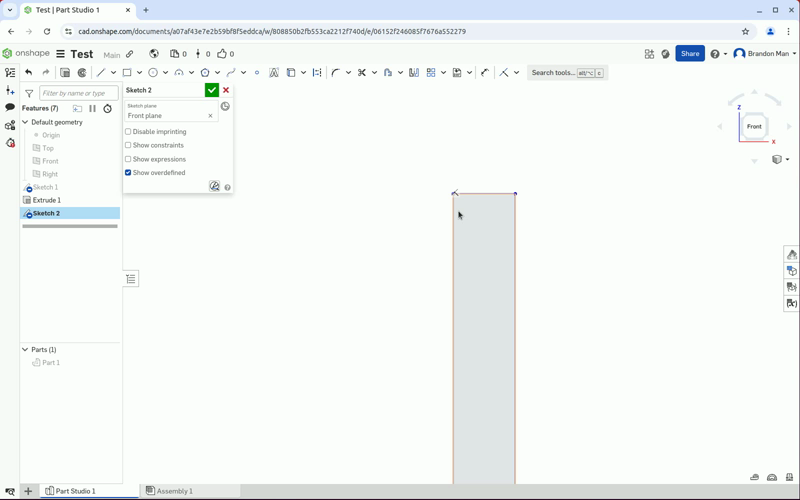
click(458, 210)
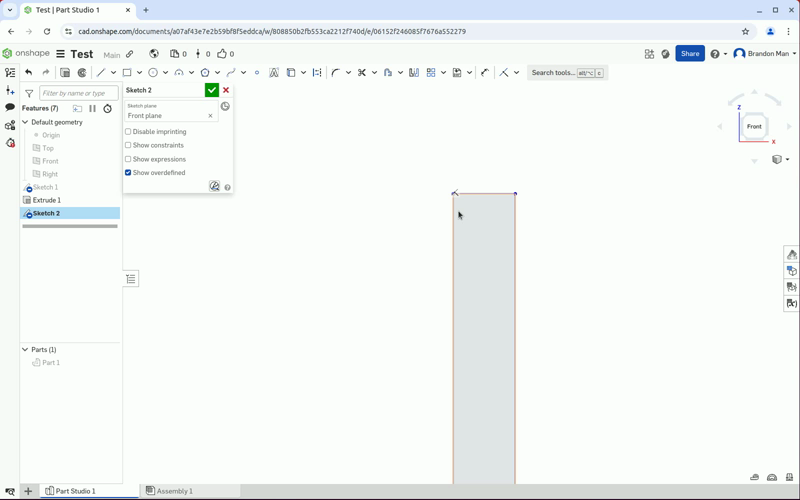
scroll(-6)
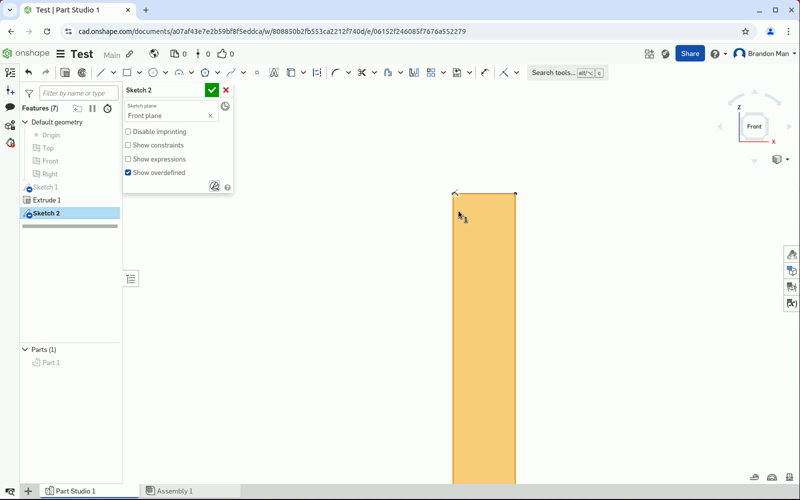
scroll(-6)
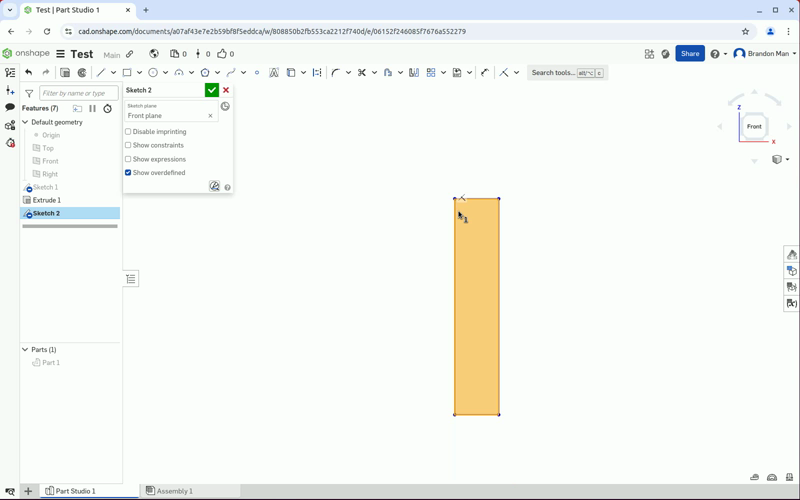
scroll(-6)
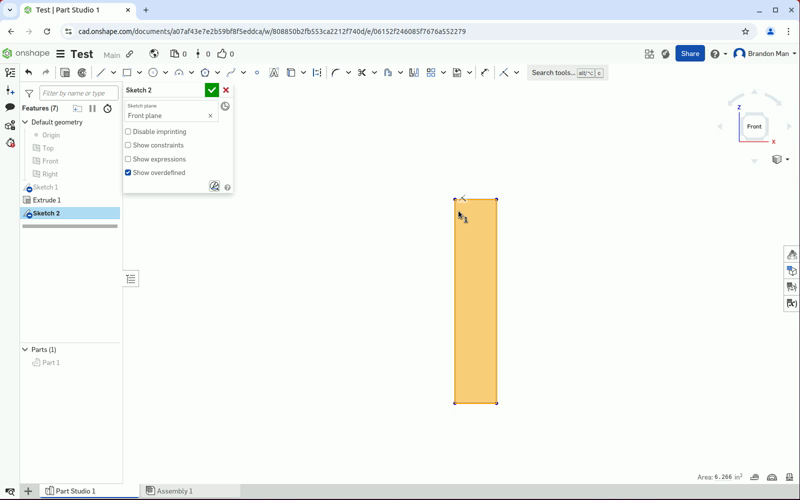
scroll(-6)
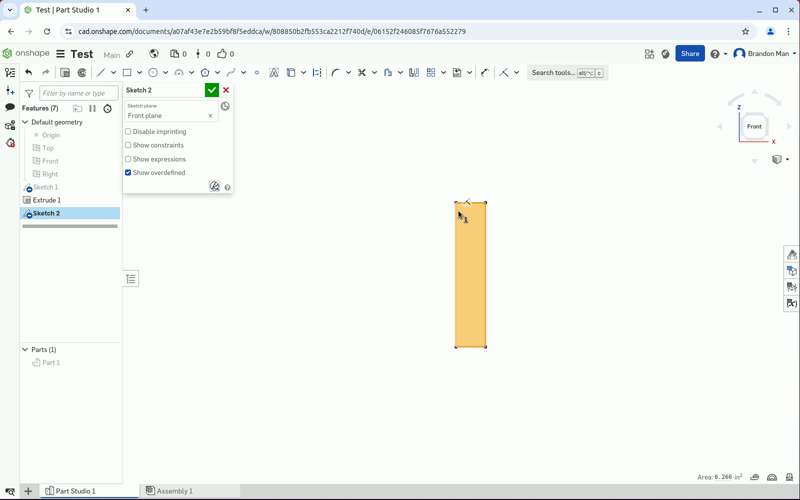
scroll(-6)
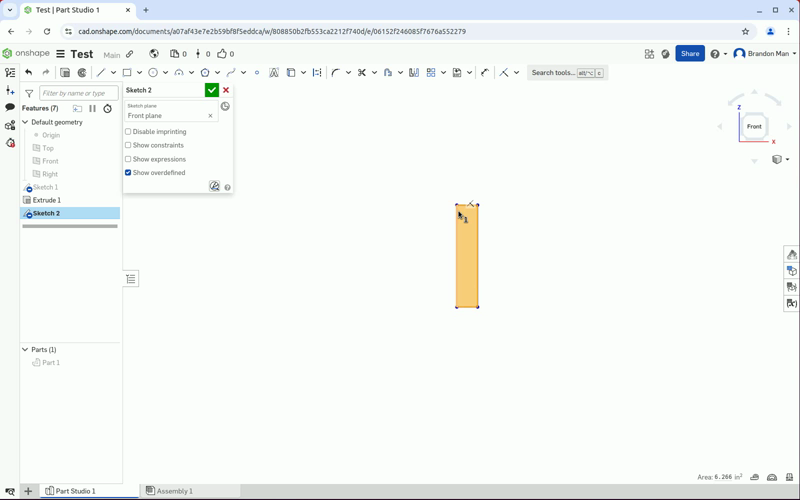
scroll(-6)
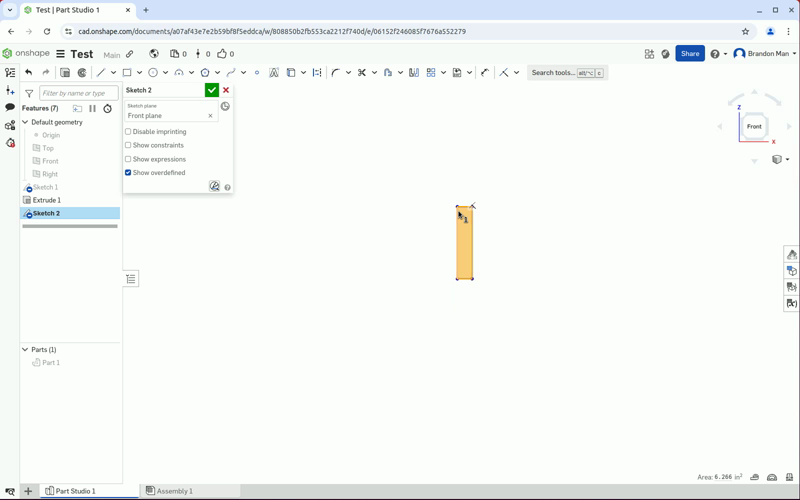
scroll(-6)
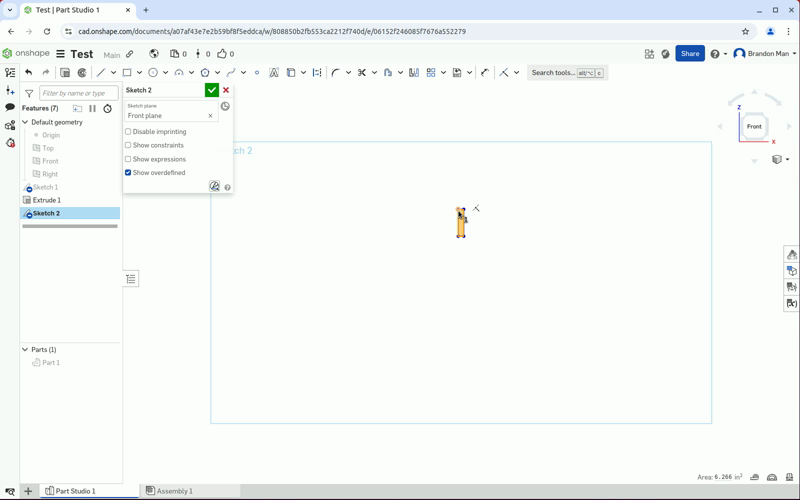
mouse_move(73, 352)
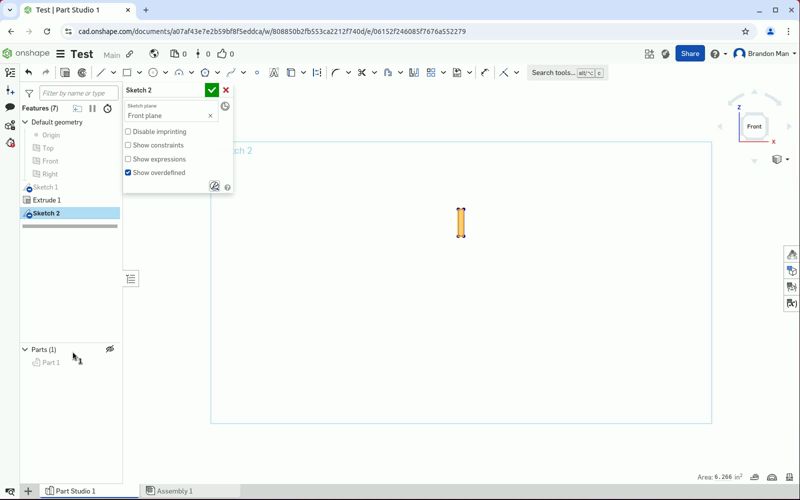
key(shift+y)
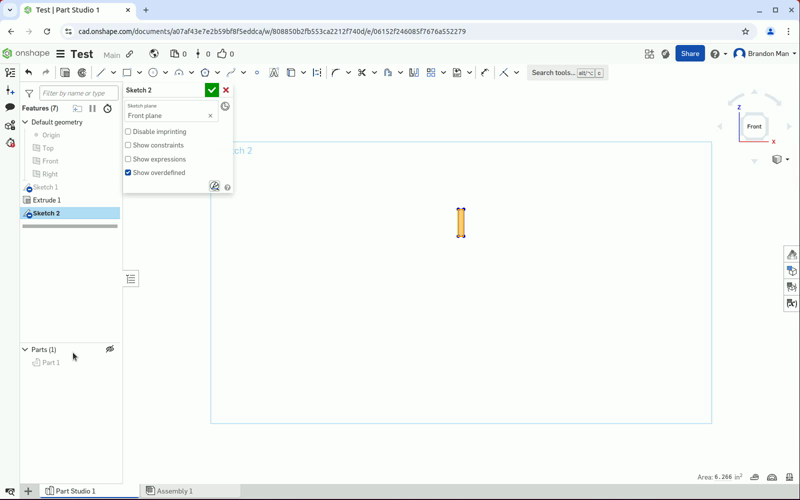
key(shift+e)
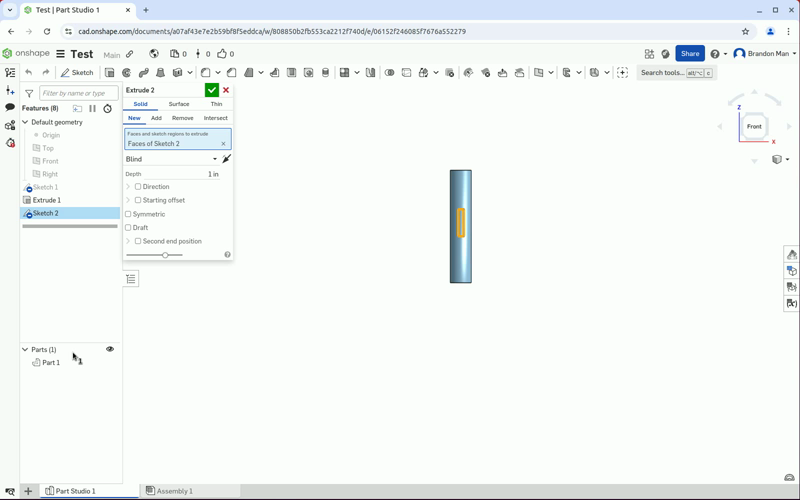
mouse_move(143, 106)
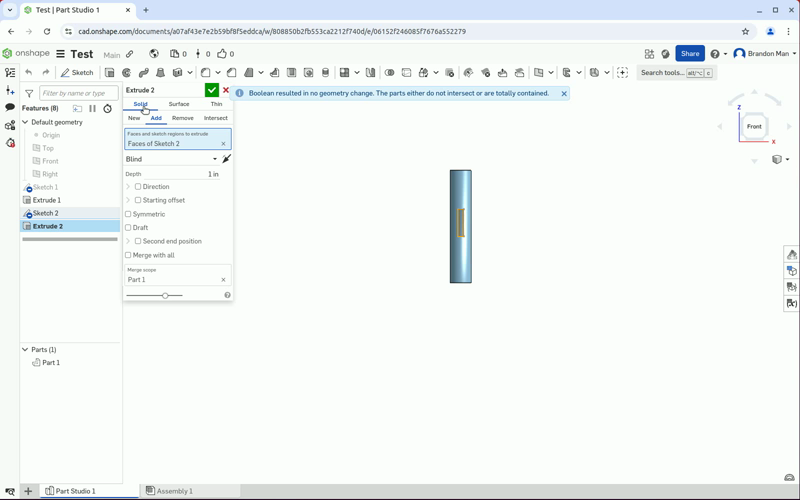
click(143, 106)
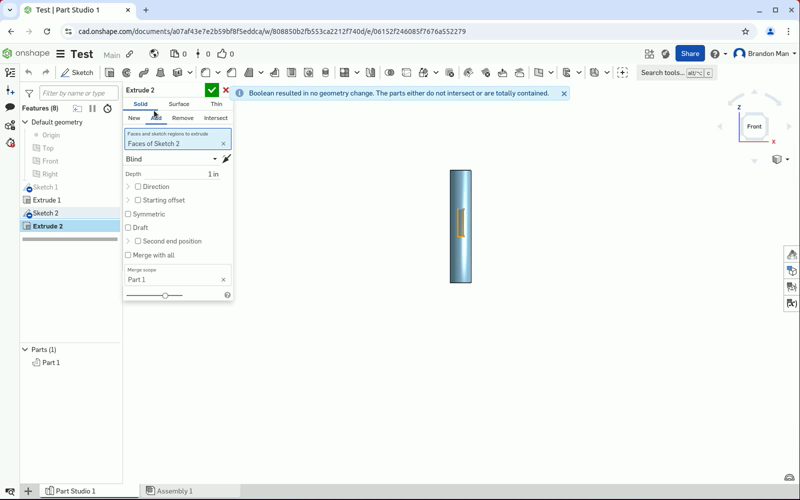
mouse_move(186, 120)
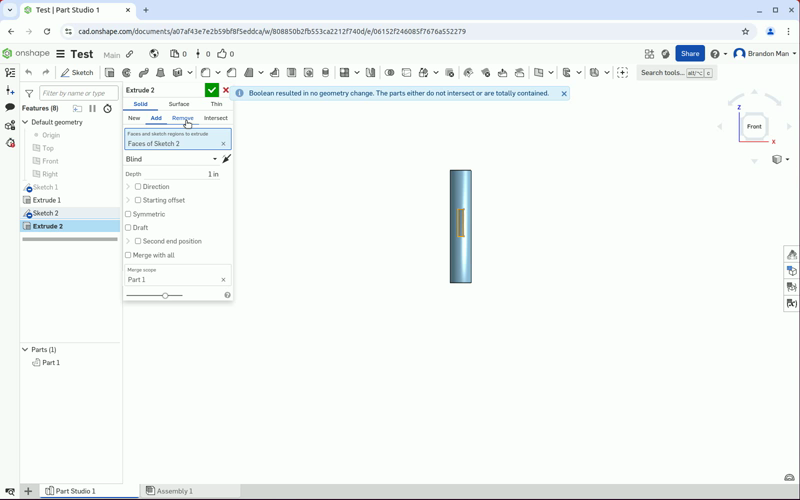
click(186, 120)
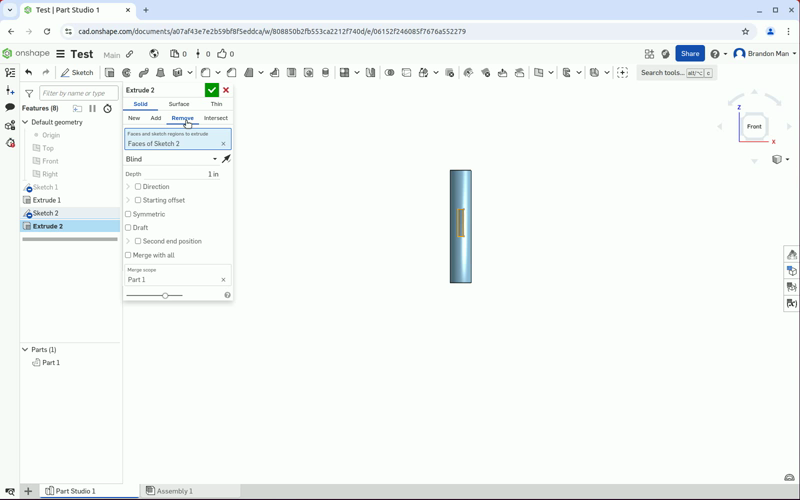
key(tab, 4)
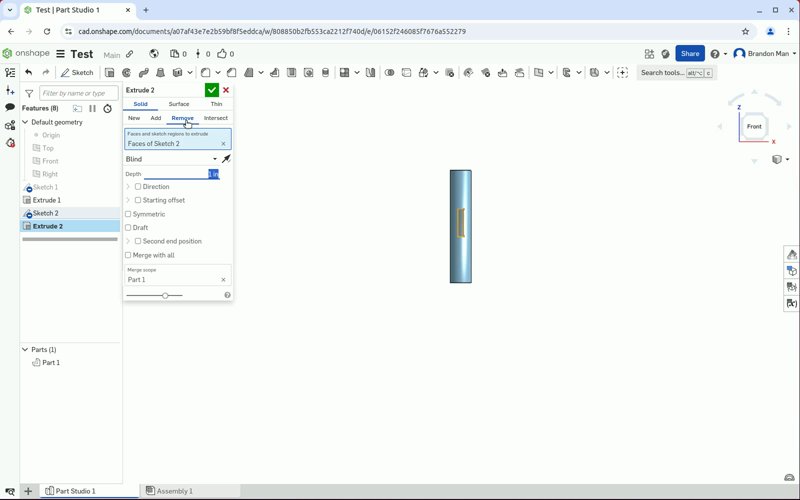
text(5.055)
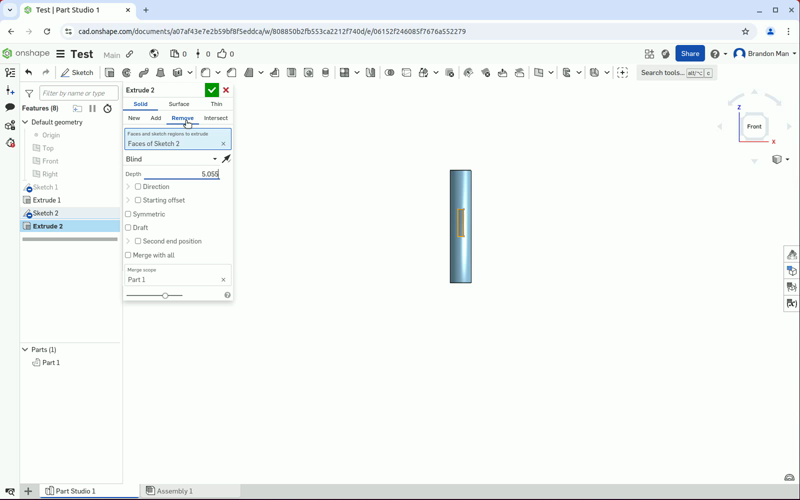
key(tab, 6)
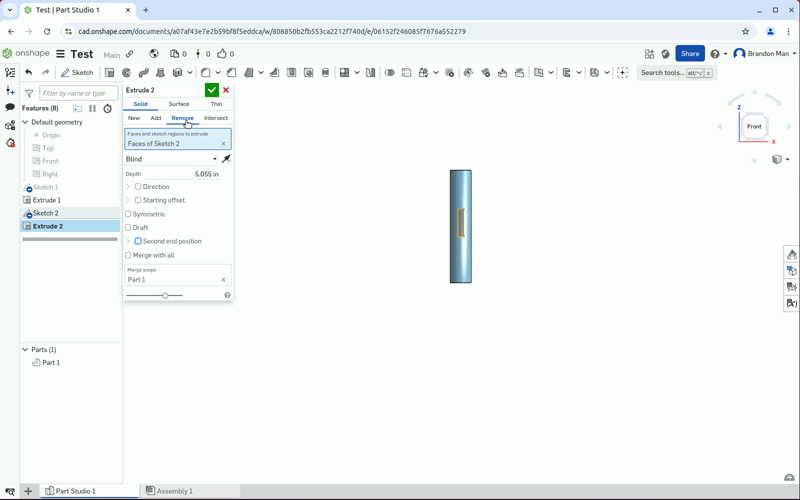
key(space)
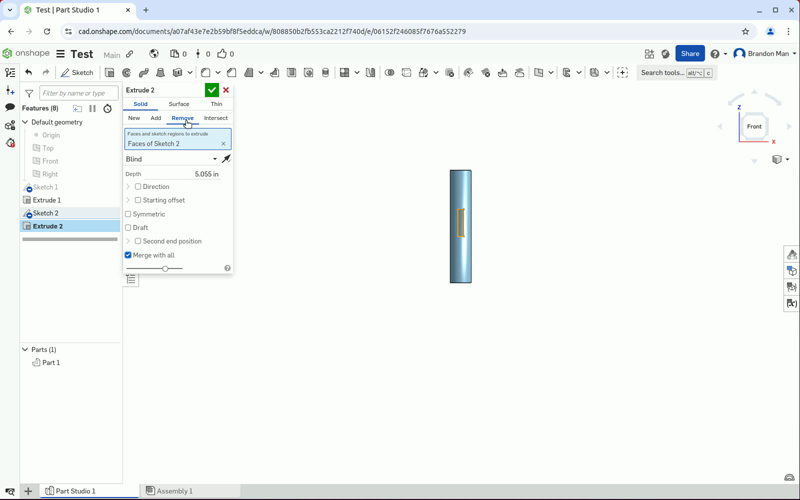
key(enter)
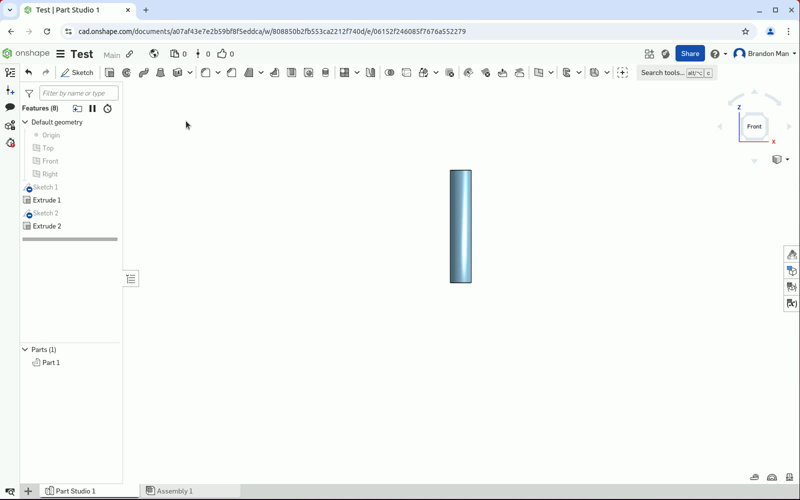
key(shift+h)
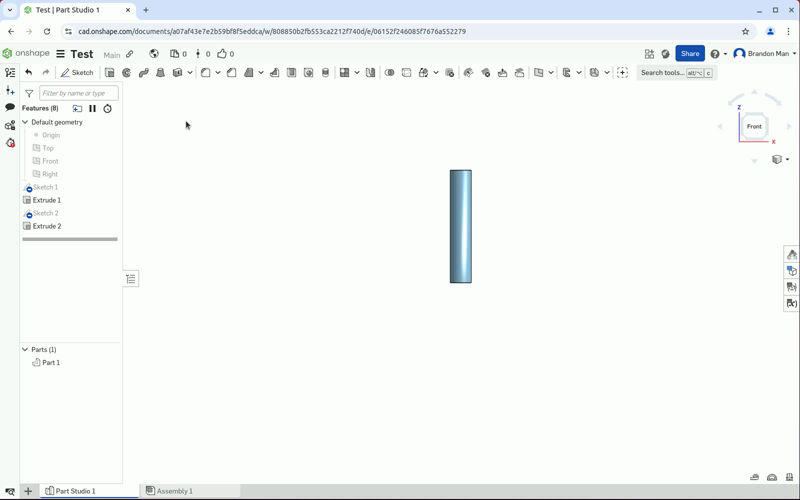
key(shift+h)
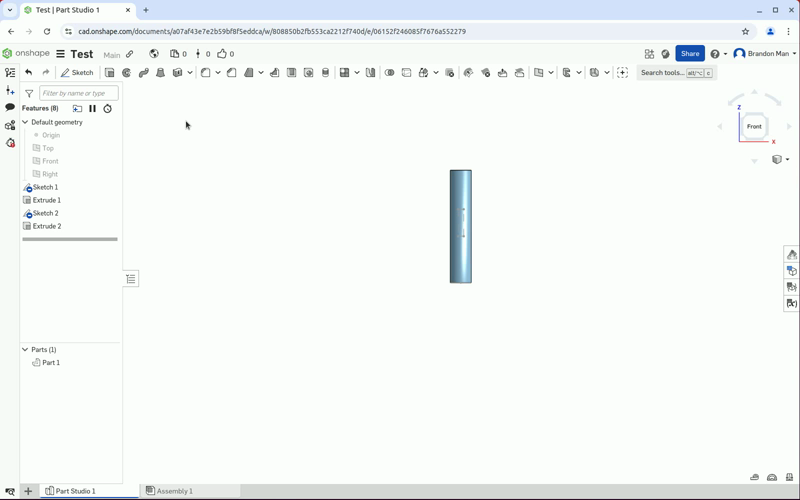
key(shift+7)
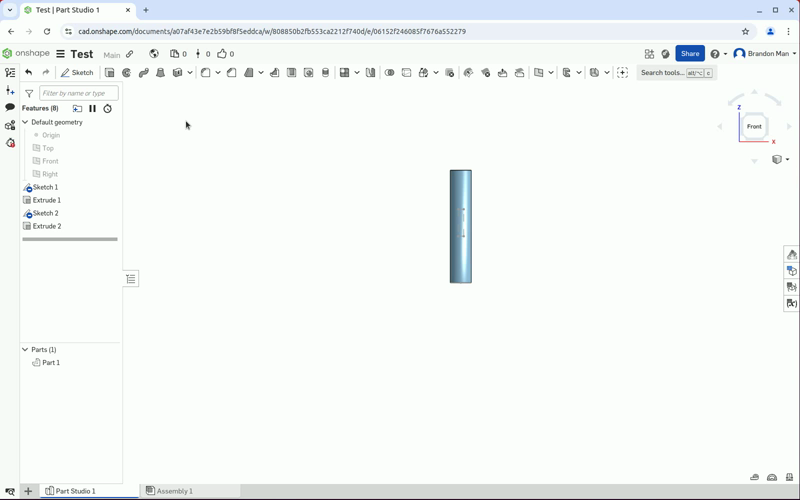
key(left, 2)
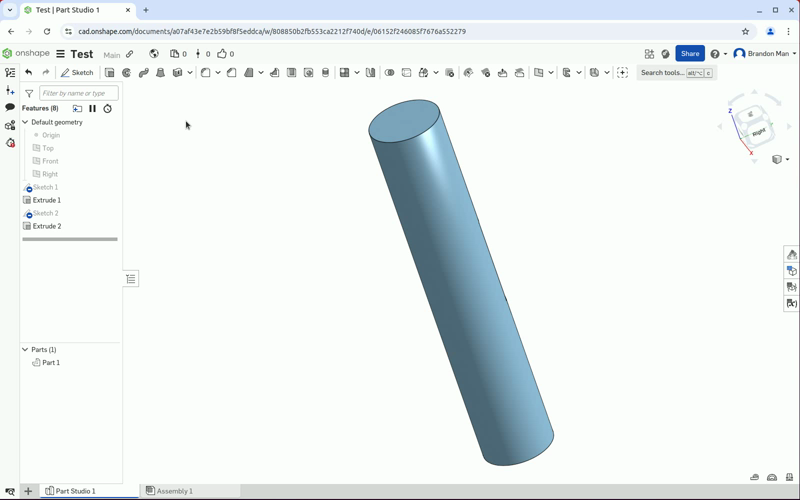
key(down, 2)
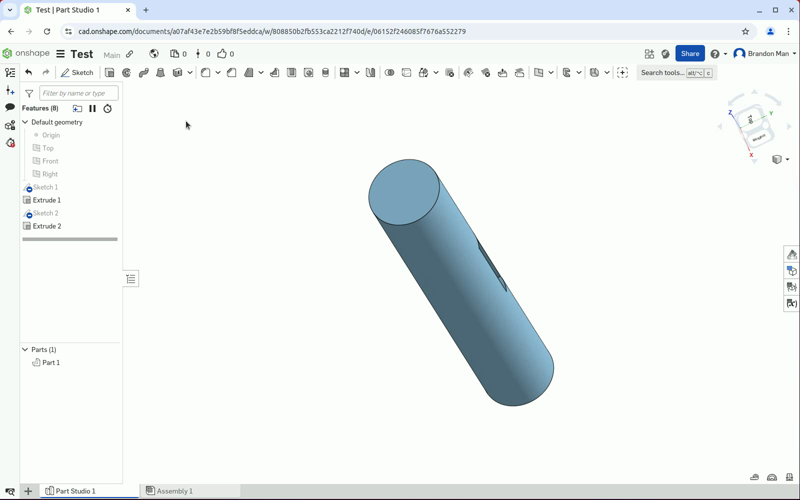
key(up, 2)
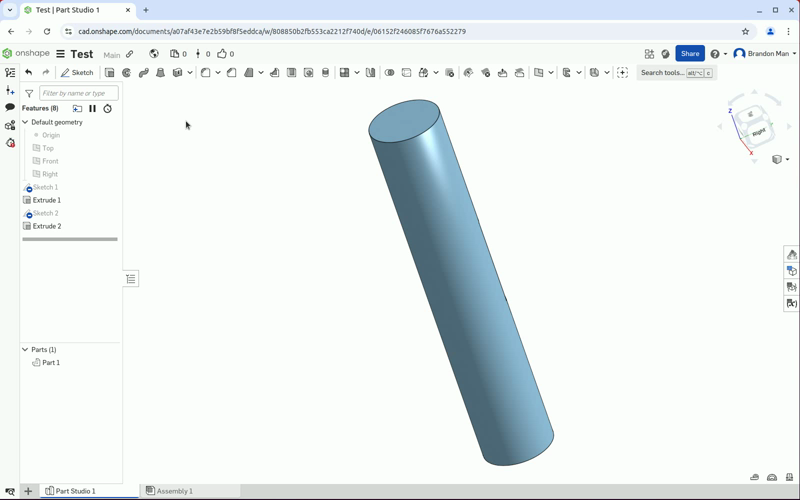
key(right, 2)
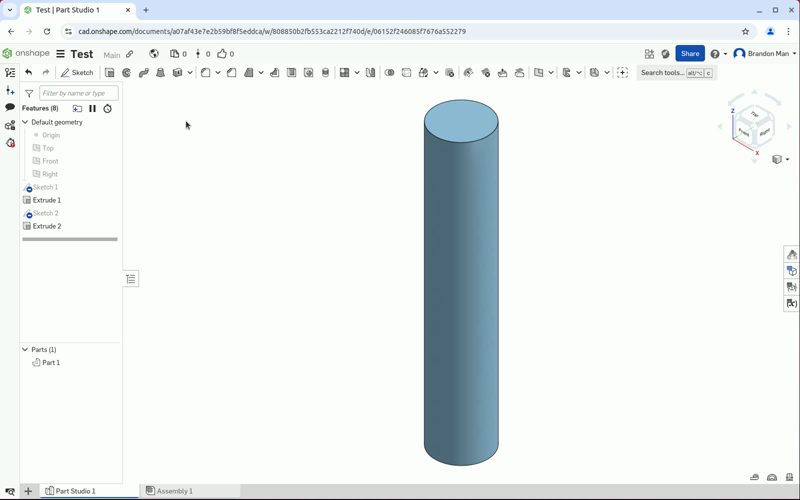
mouse_move(73, 189)
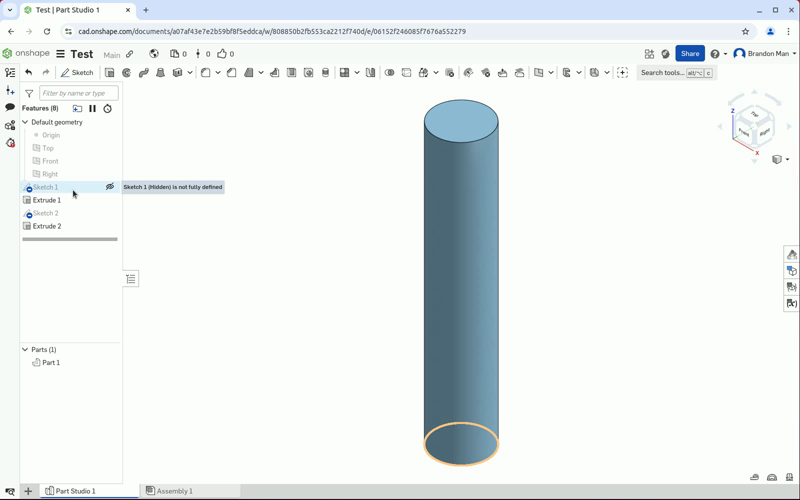
click(73, 189)